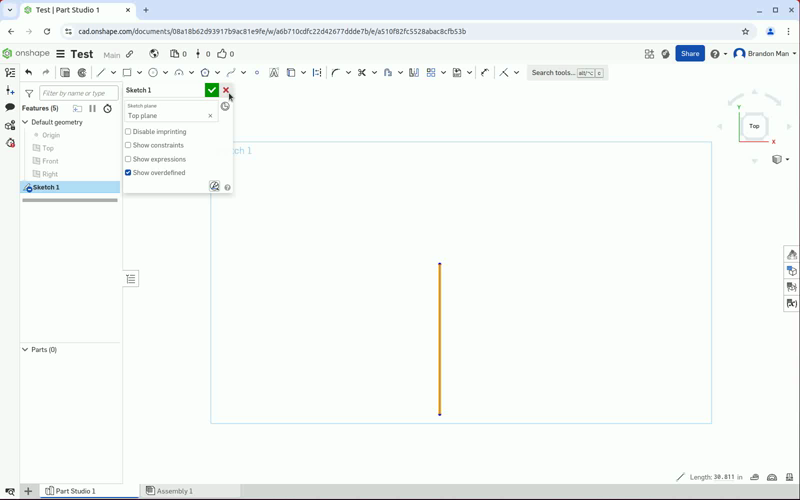
key(shift+h)
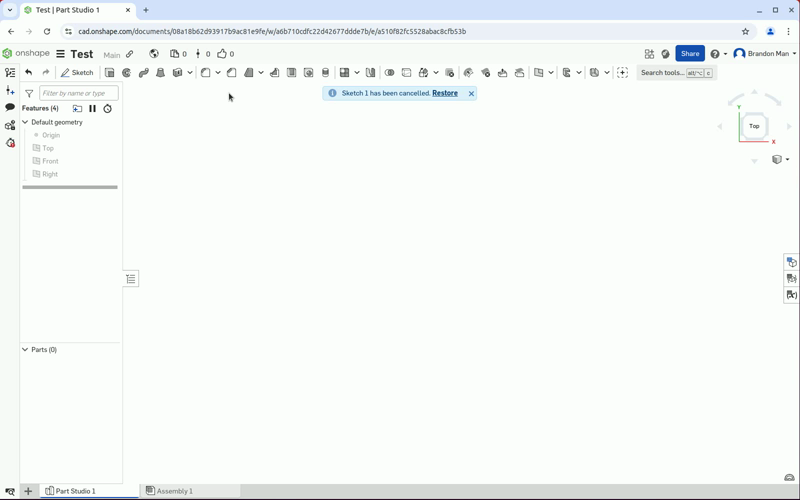
mouse_move(73, 352)
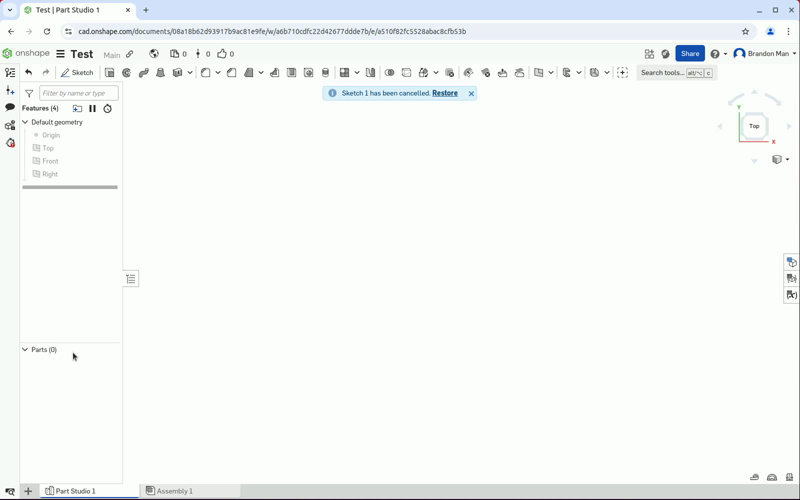
key(y)
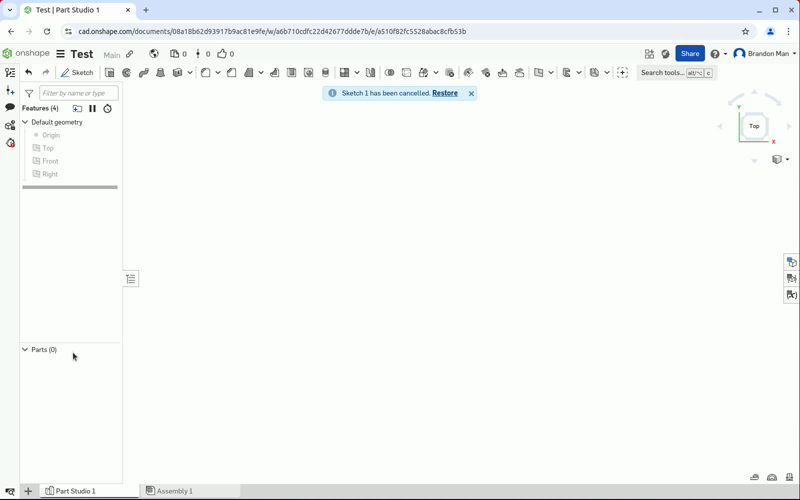
key(shift+p)
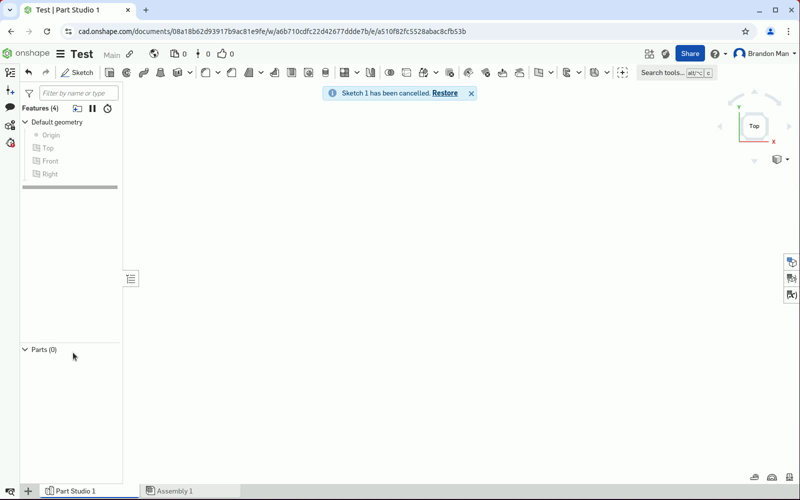
key(space)
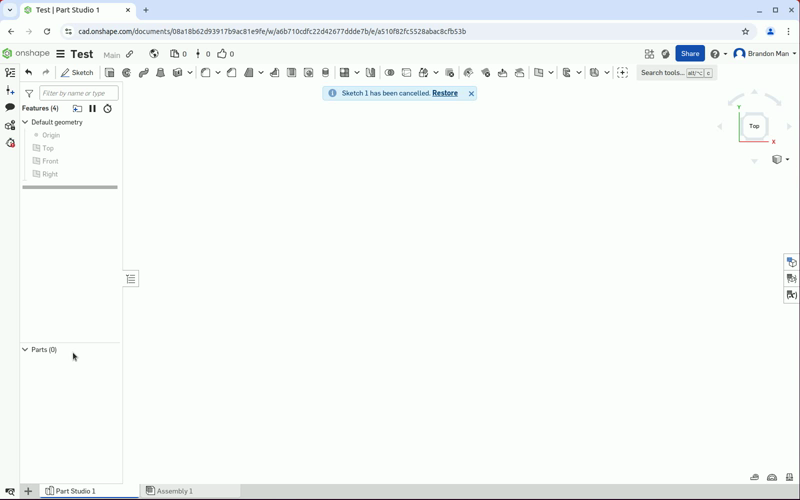
key_down(shift)
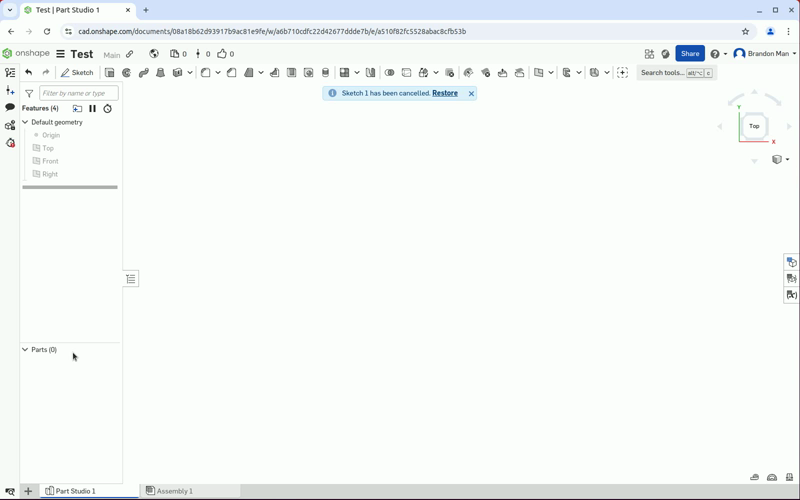
key(up)
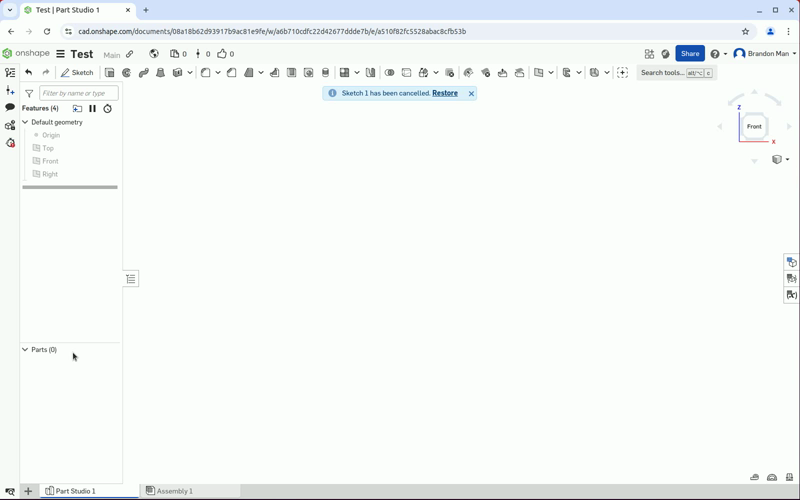
key_up(shift)
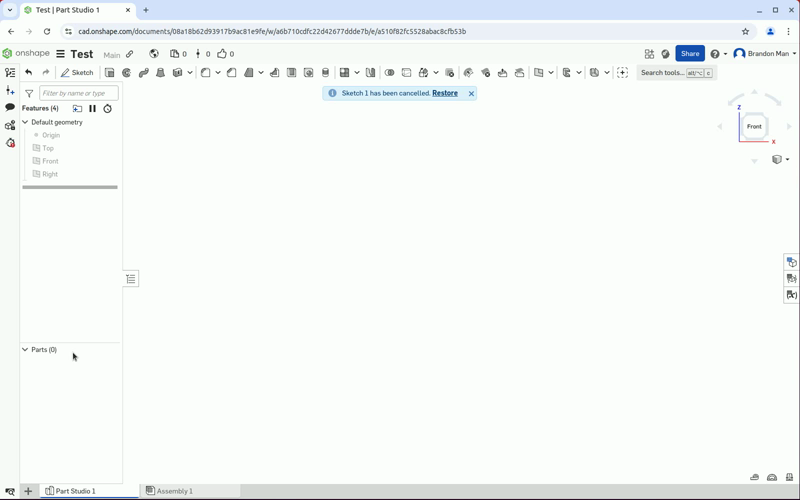
mouse_move(73, 352)
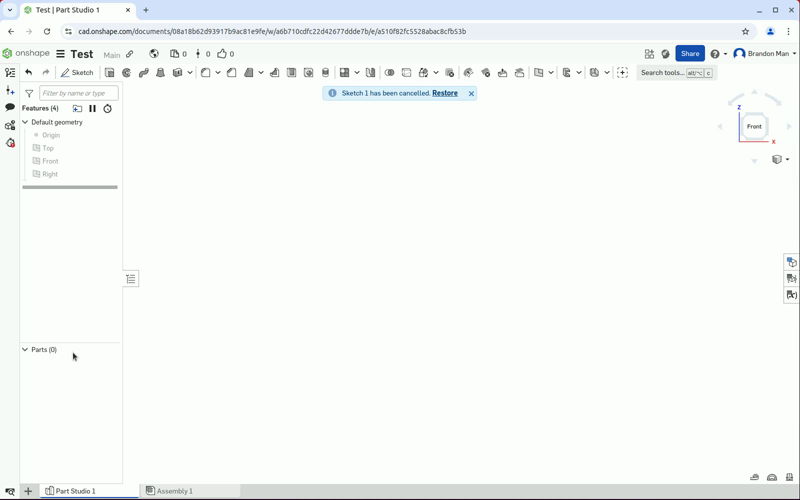
key(shift+y)
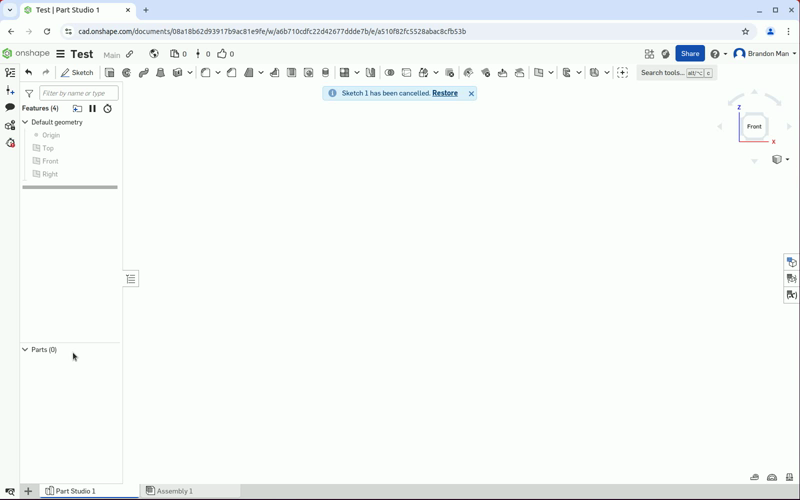
key(shift+s)
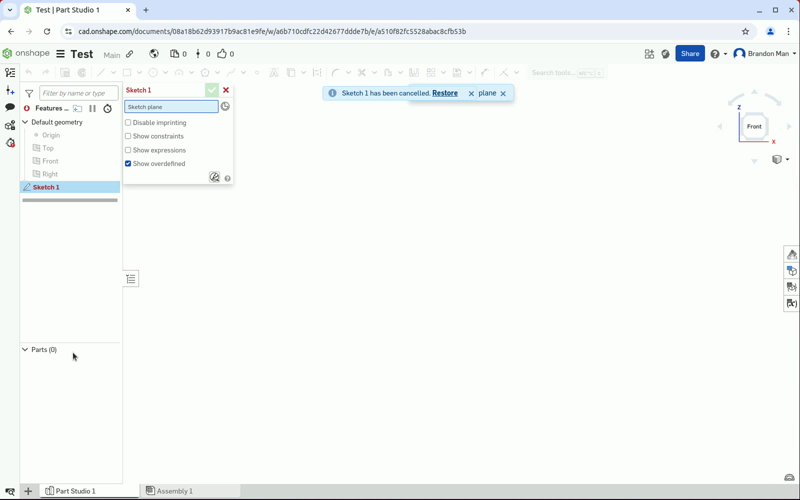
mouse_move(73, 163)
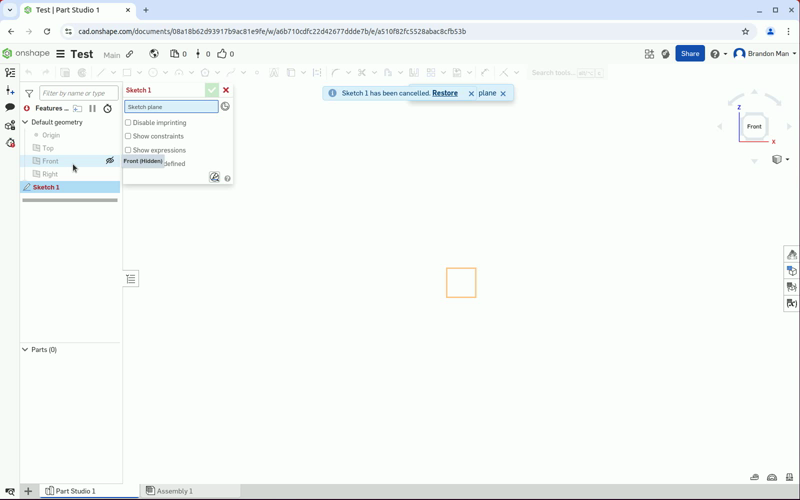
click(73, 163)
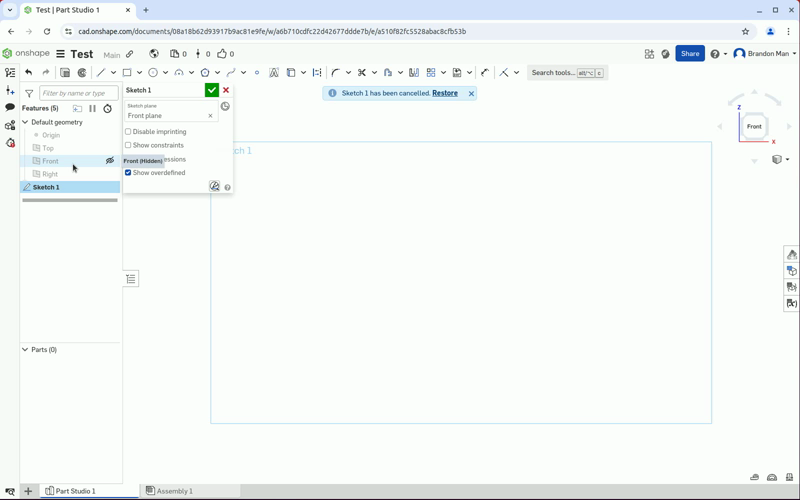
mouse_move(73, 352)
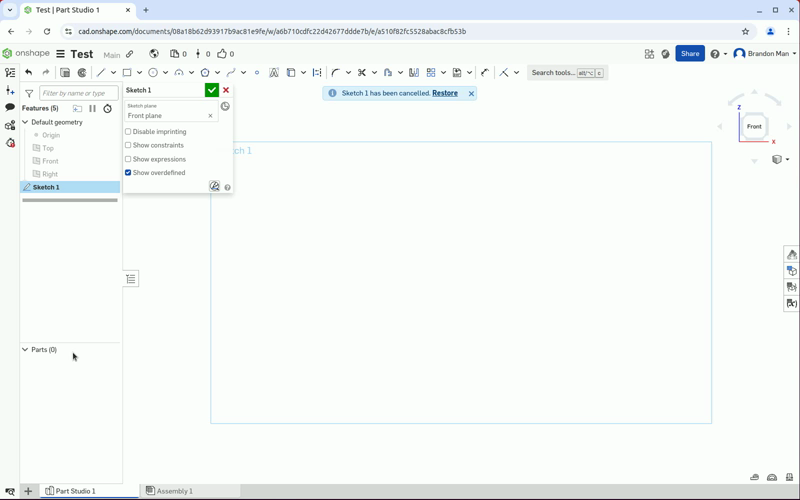
key(y)
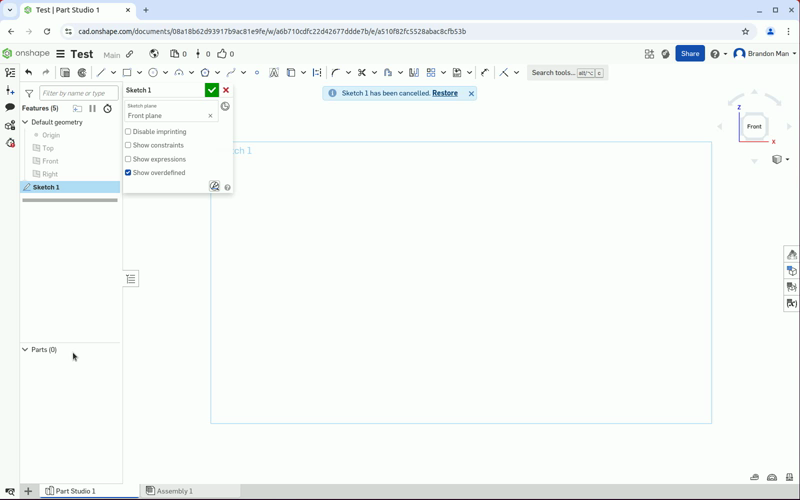
key(l)
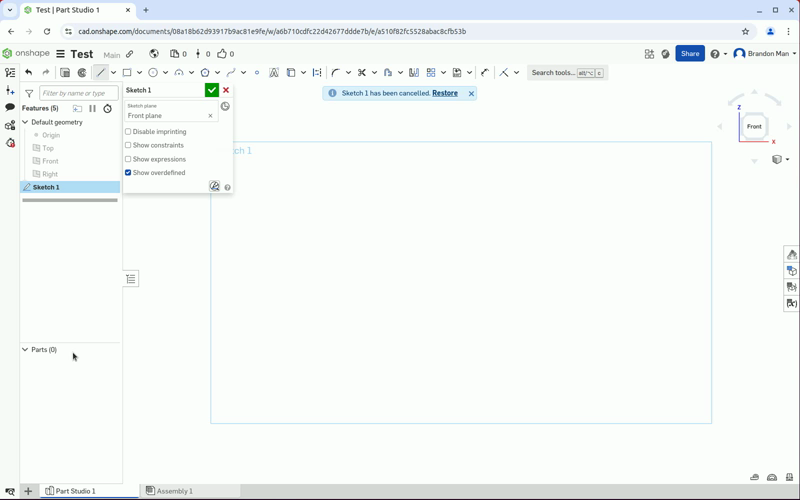
key_down(shift)
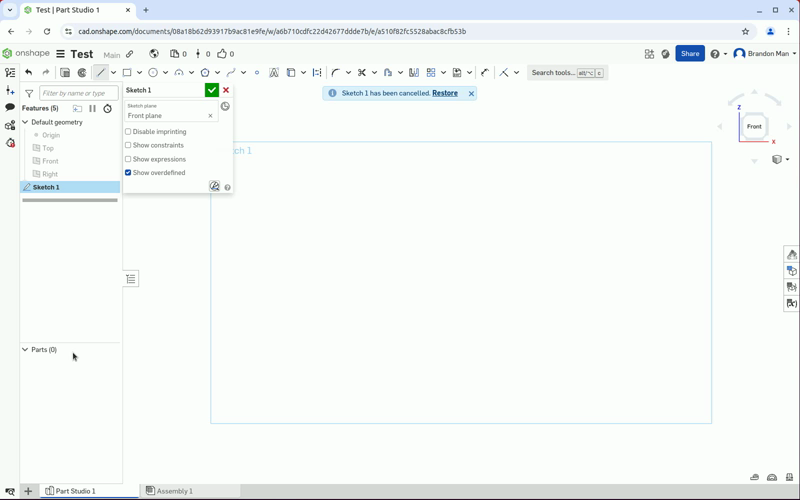
mouse_move(460, 282)
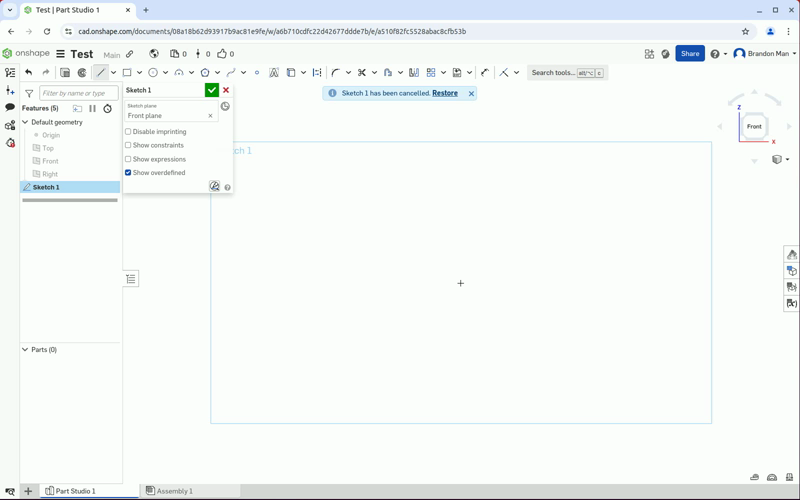
click(460, 282)
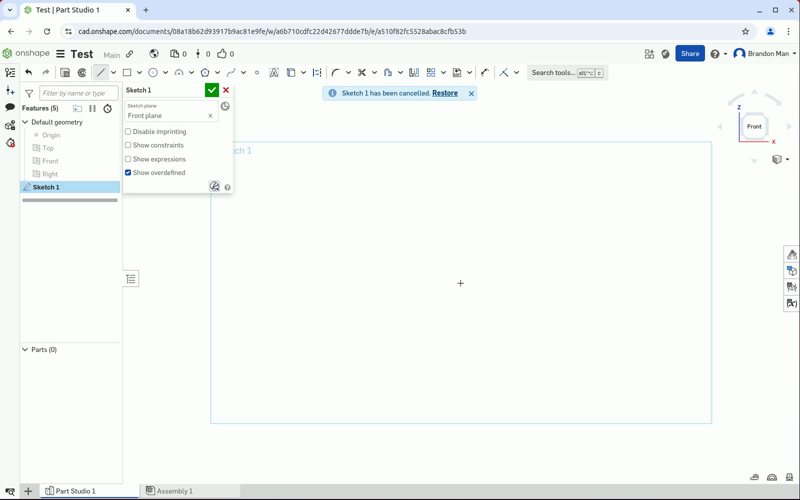
key_up(shift)
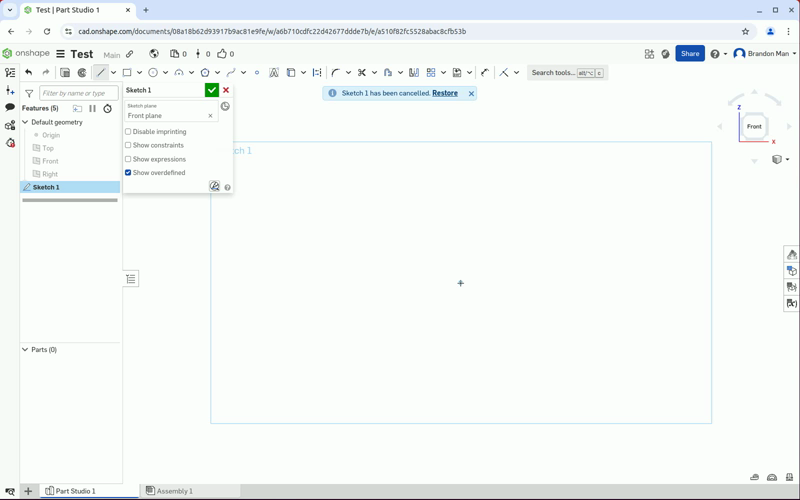
key_down(shift)
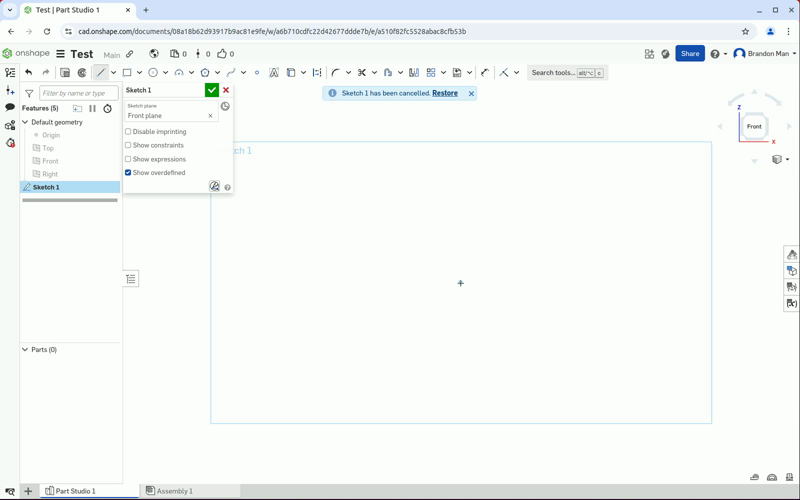
mouse_move(573, 282)
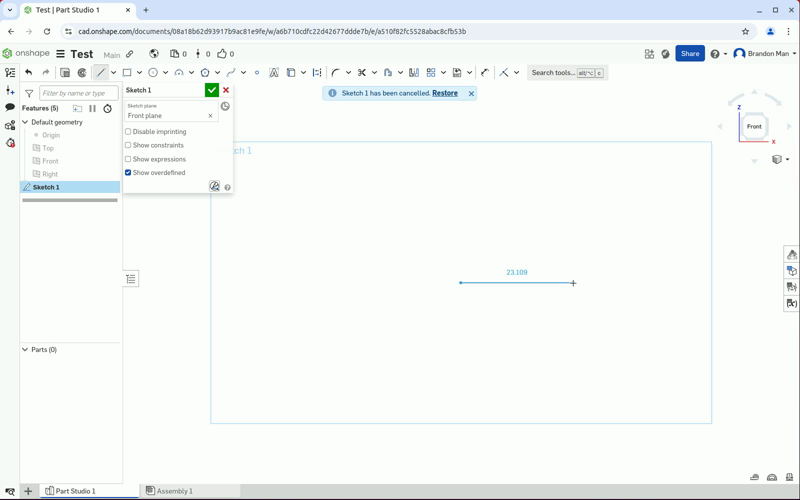
click(573, 282)
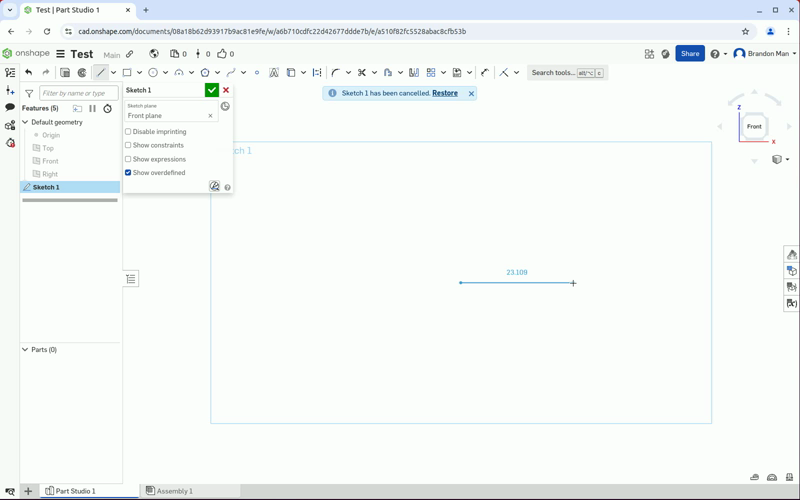
key_up(shift)
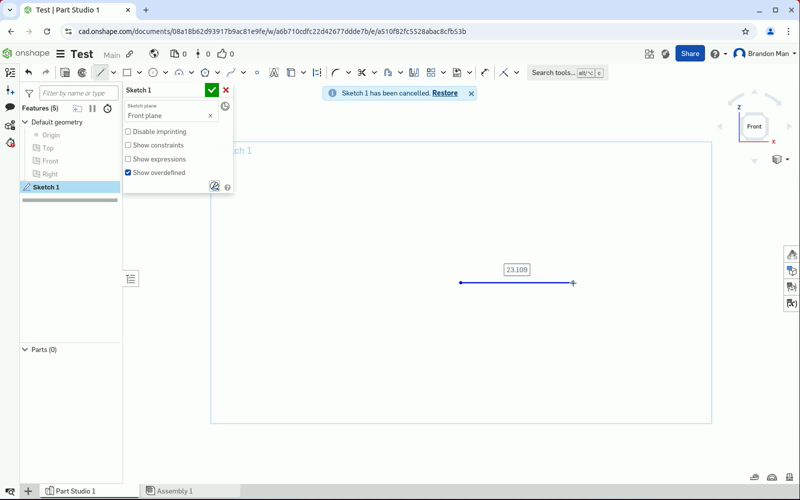
key_down(shift)
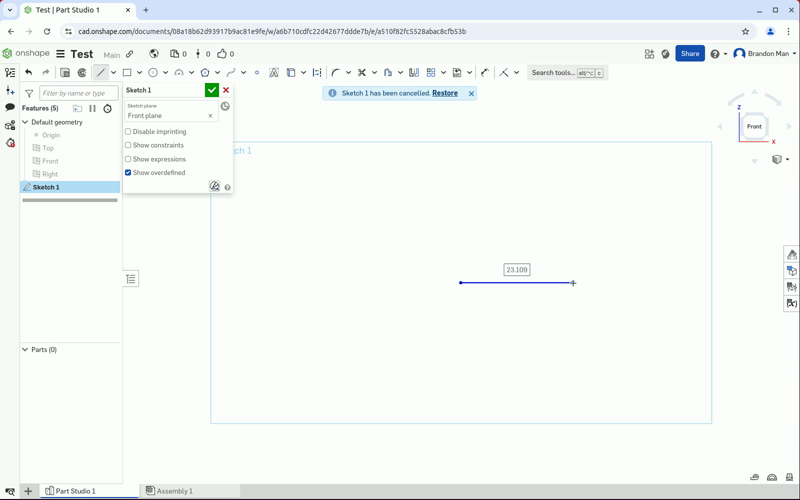
mouse_move(589, 282)
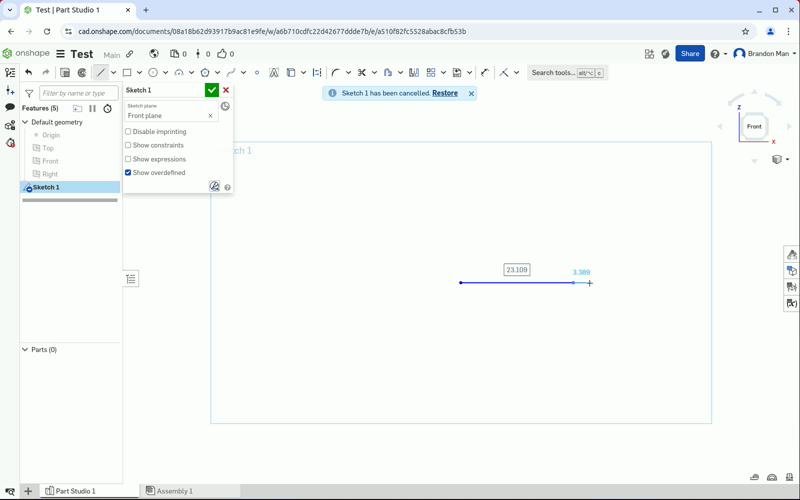
mouse_move(573, 235)
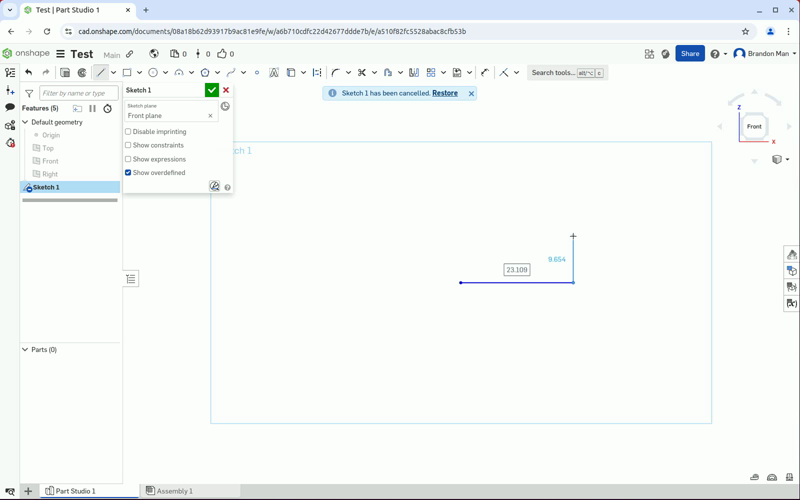
click(573, 235)
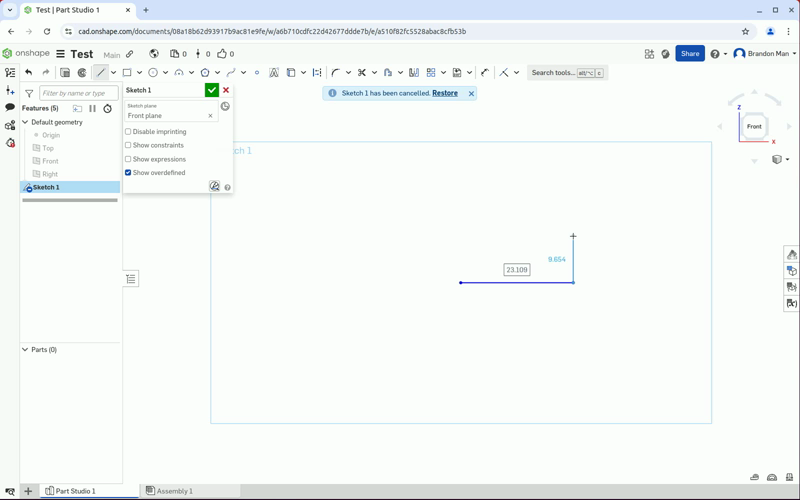
key_up(shift)
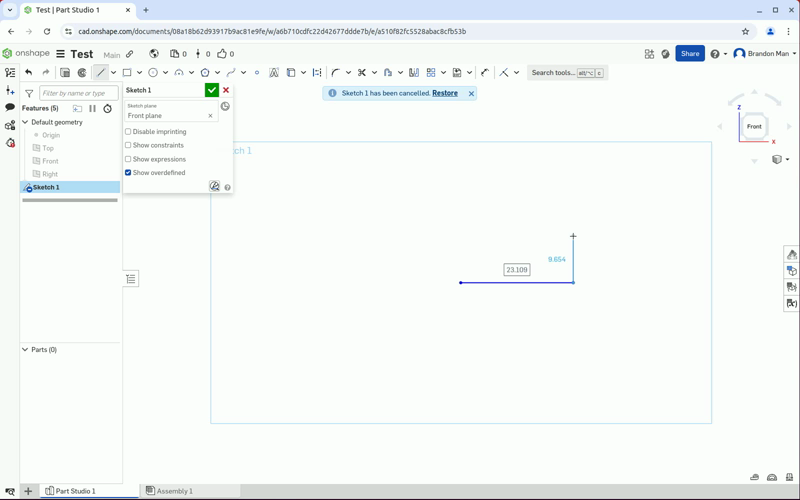
key_down(shift)
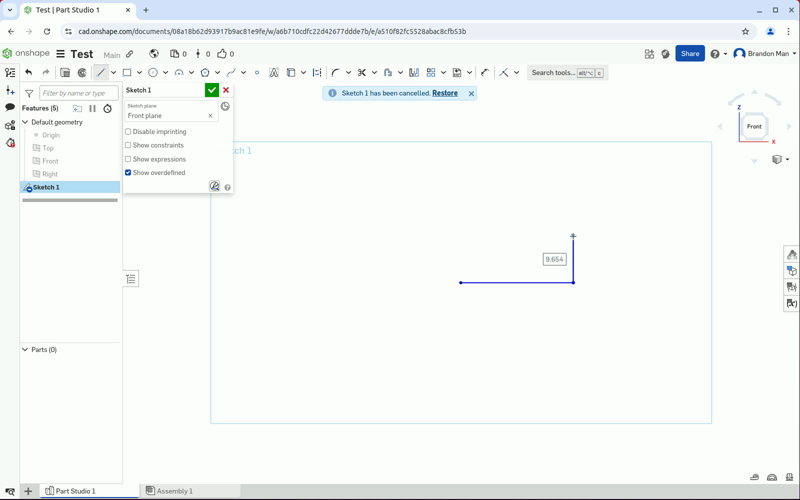
mouse_move(460, 235)
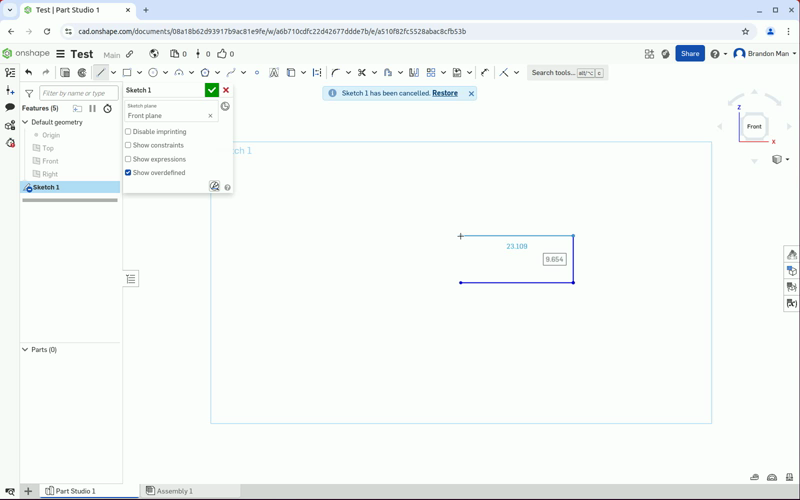
click(460, 235)
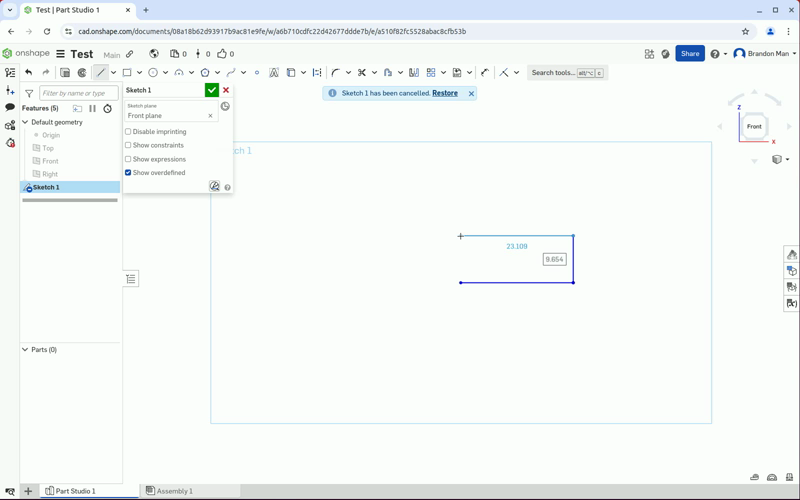
key_up(shift)
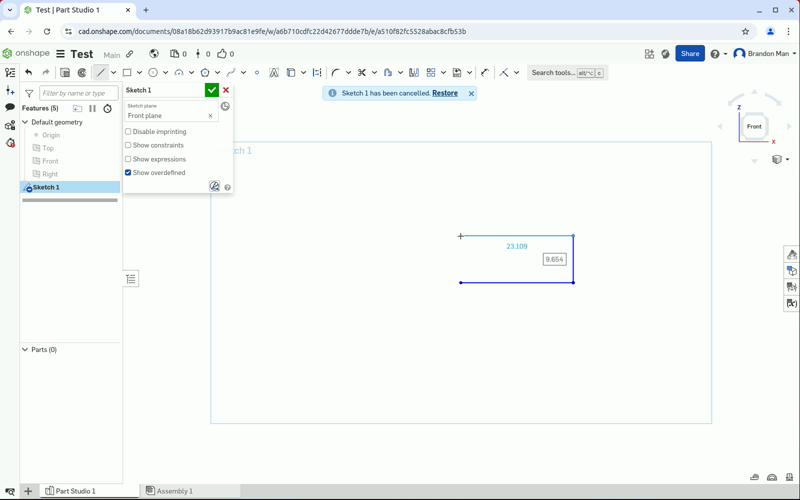
mouse_move(490, 235)
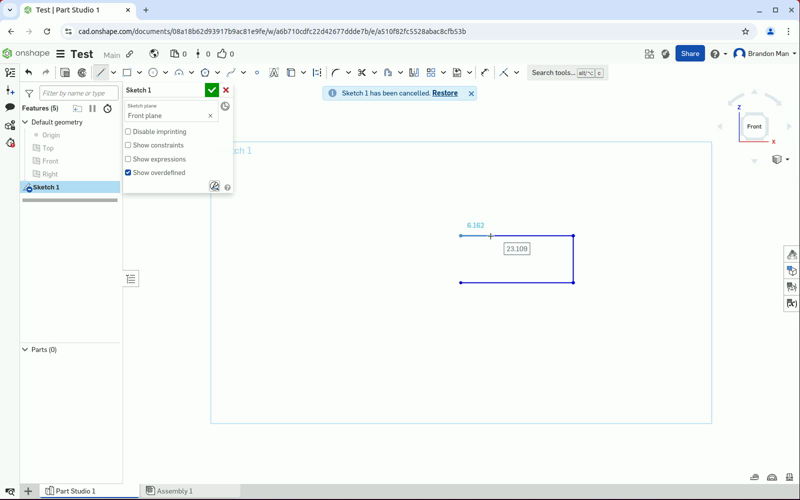
key_down(shift)
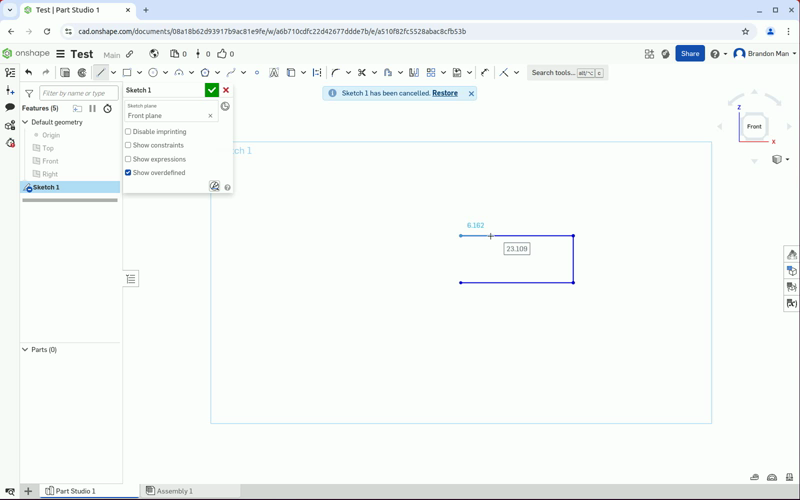
mouse_move(460, 282)
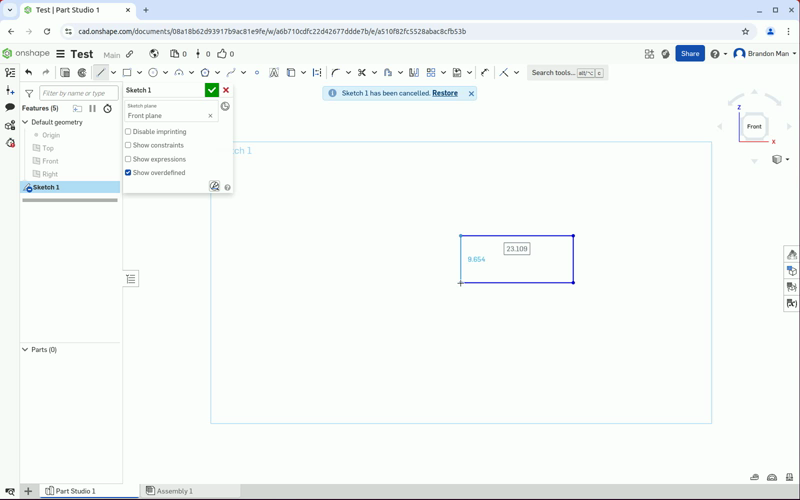
key_up(shift)
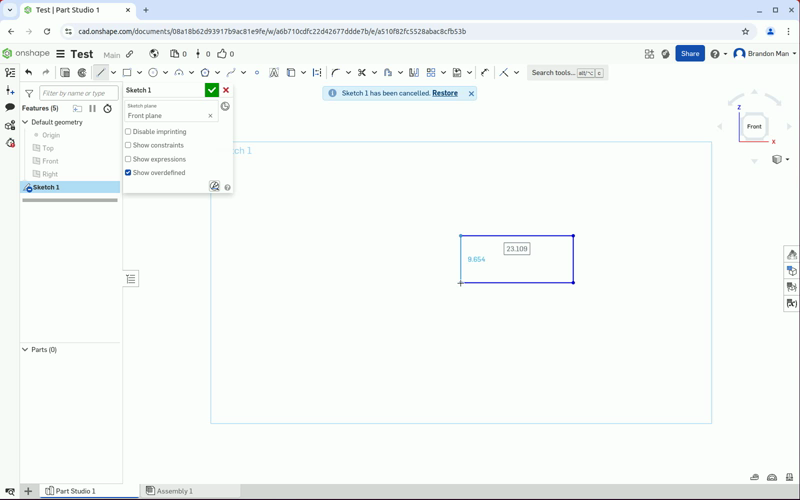
click(460, 282)
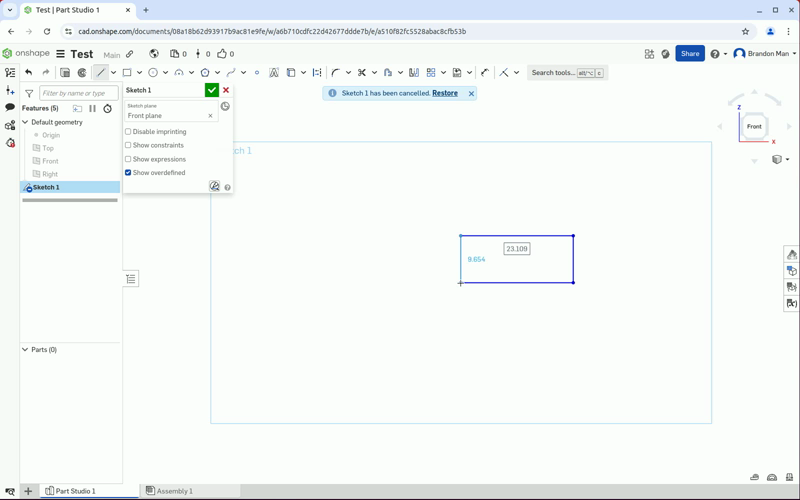
key(esc)
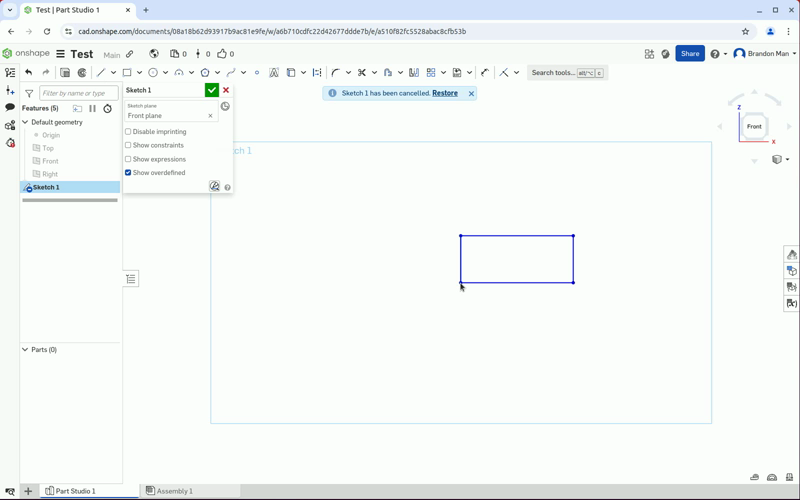
mouse_move(498, 240)
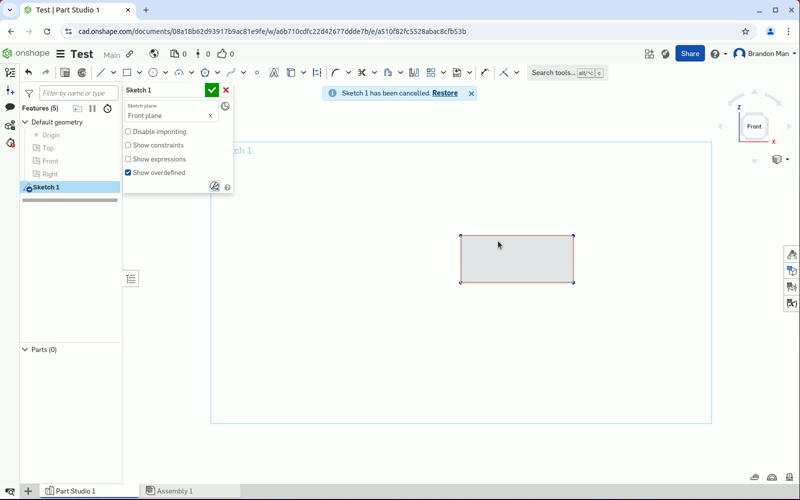
click(498, 240)
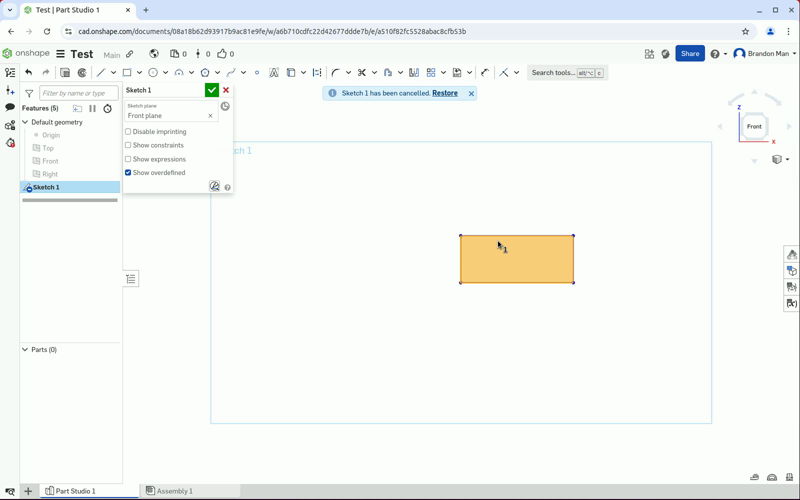
mouse_move(73, 352)
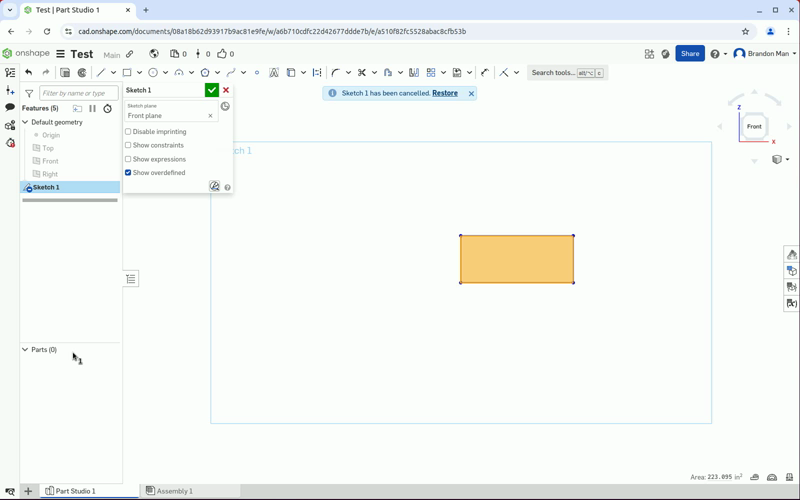
key(shift+y)
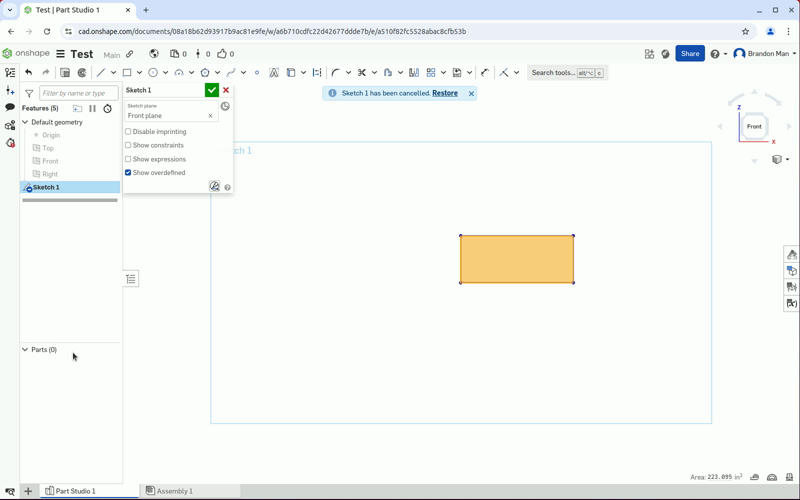
key(shift+e)
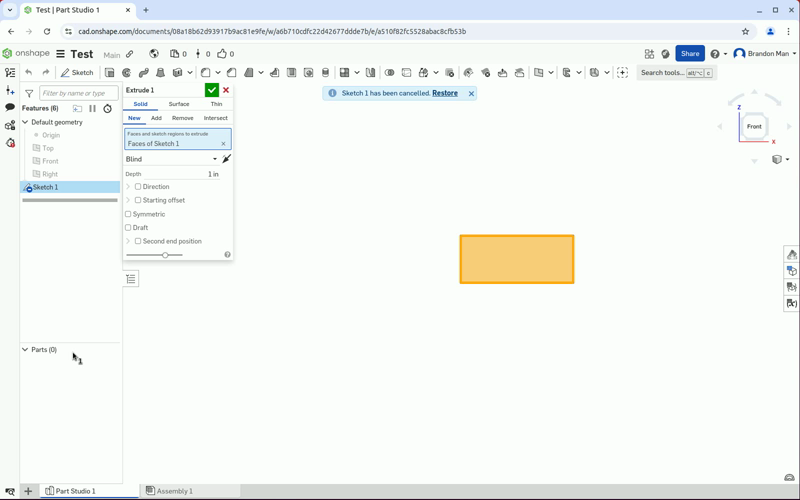
mouse_move(143, 106)
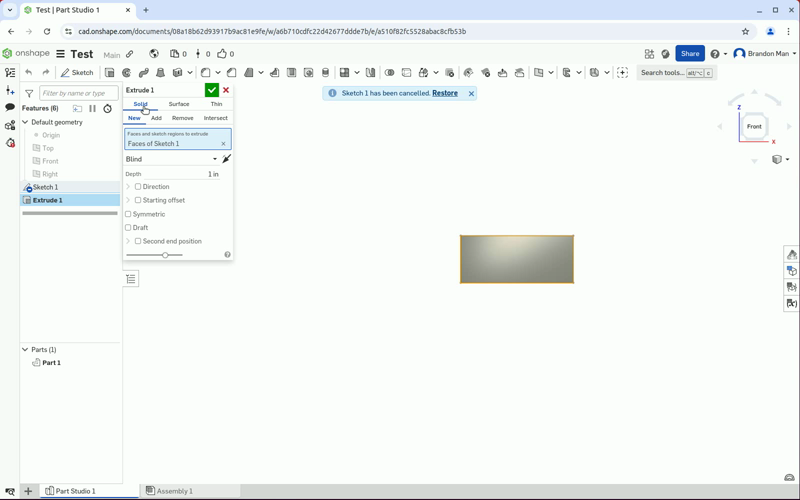
click(143, 106)
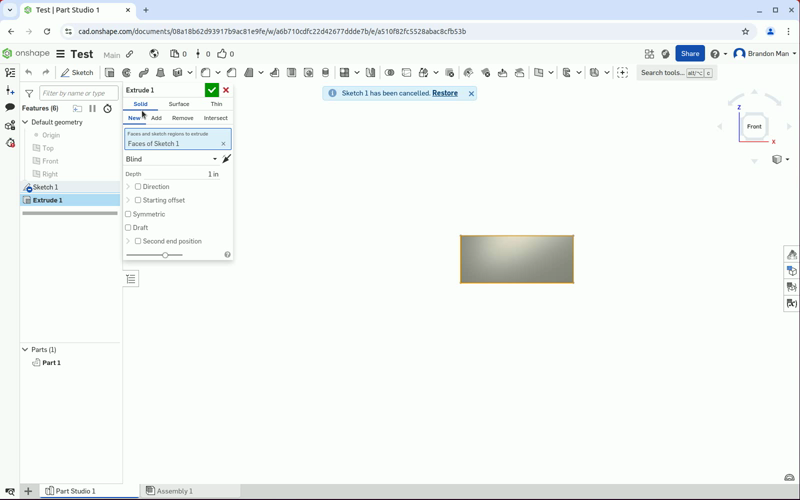
mouse_move(137, 120)
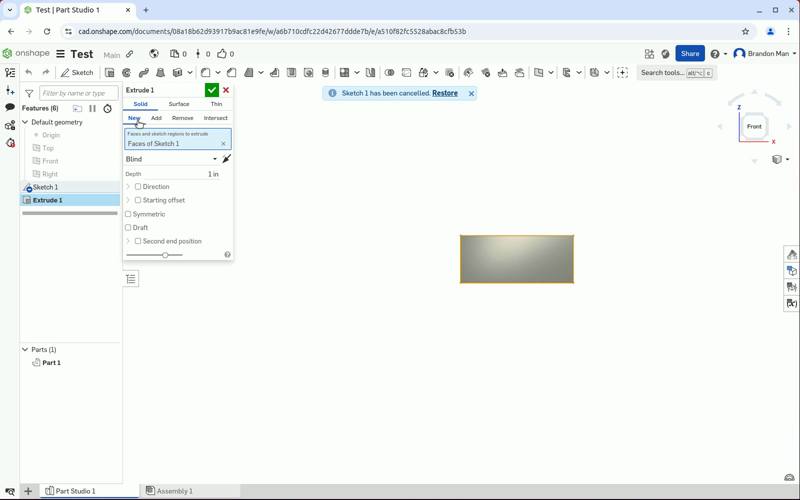
click(137, 120)
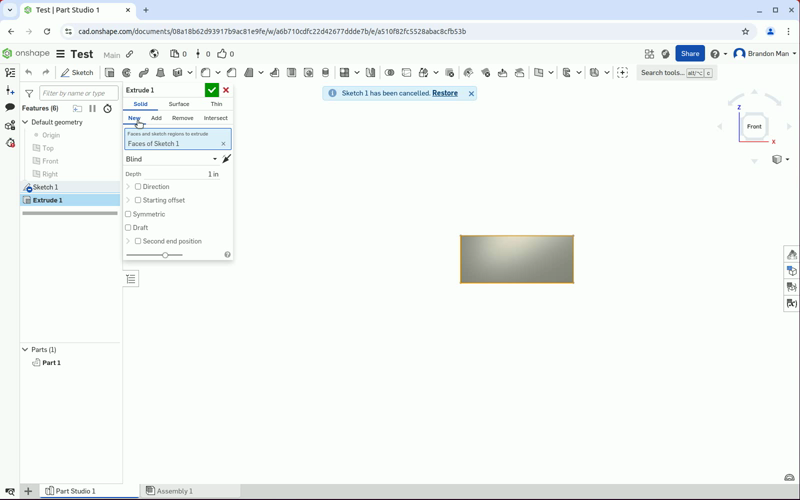
key(tab, 4)
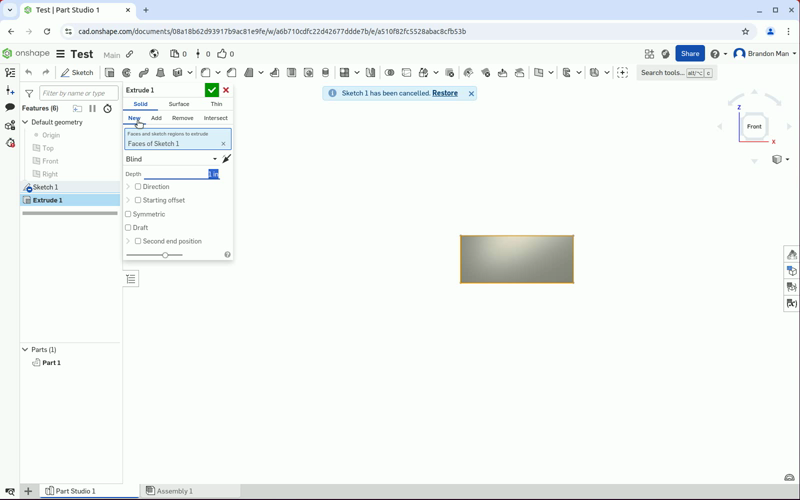
text(1.685)
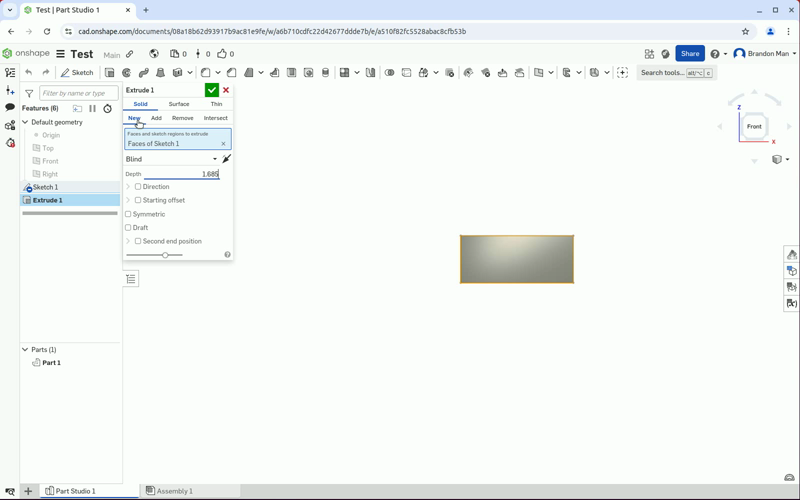
key(enter)
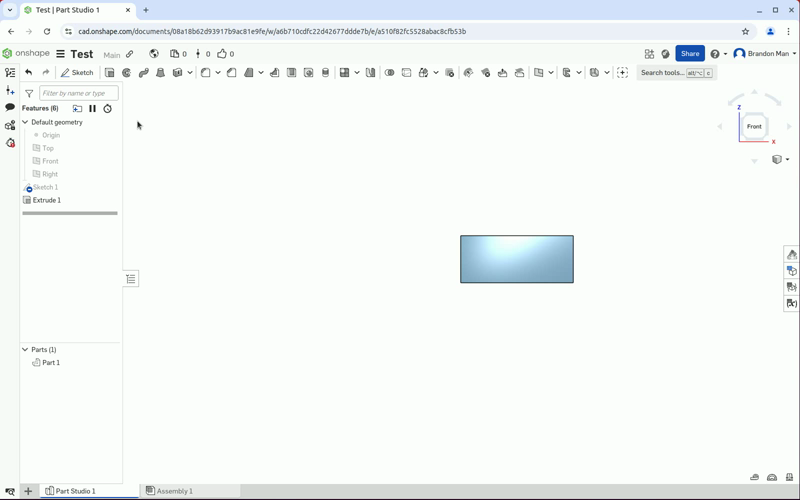
key(shift+h)
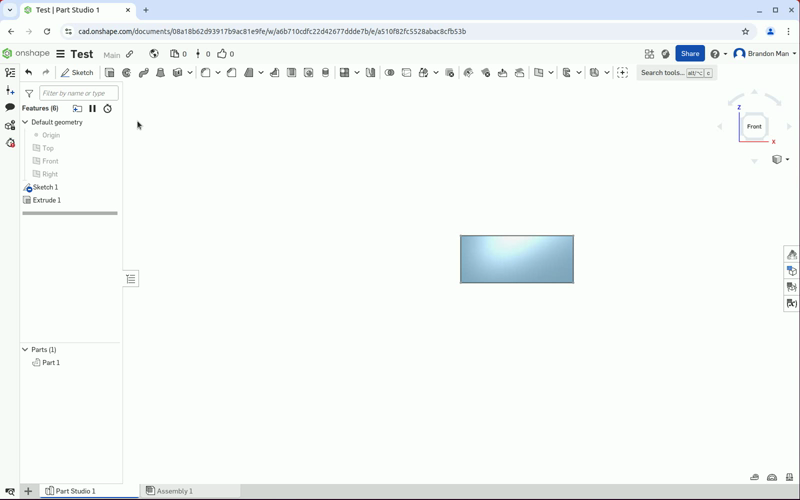
key(shift+h)
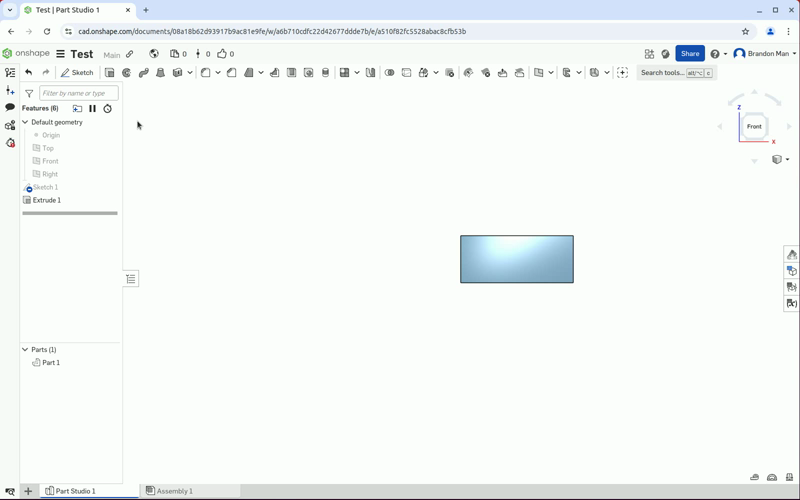
mouse_move(73, 189)
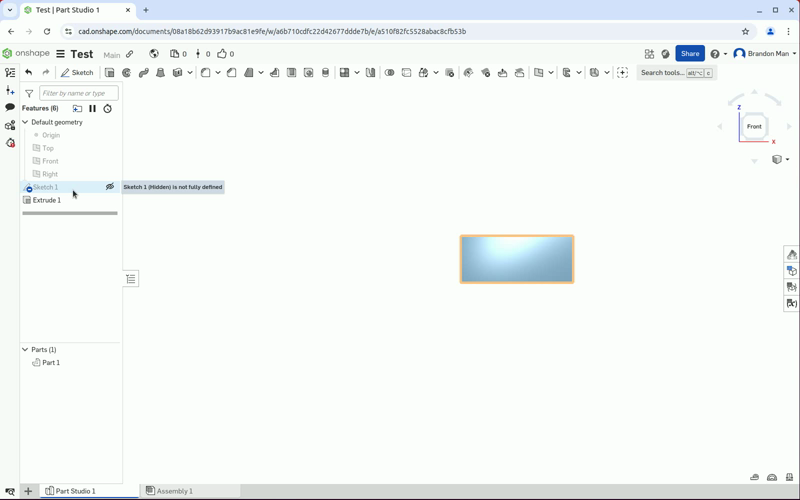
click(73, 189)
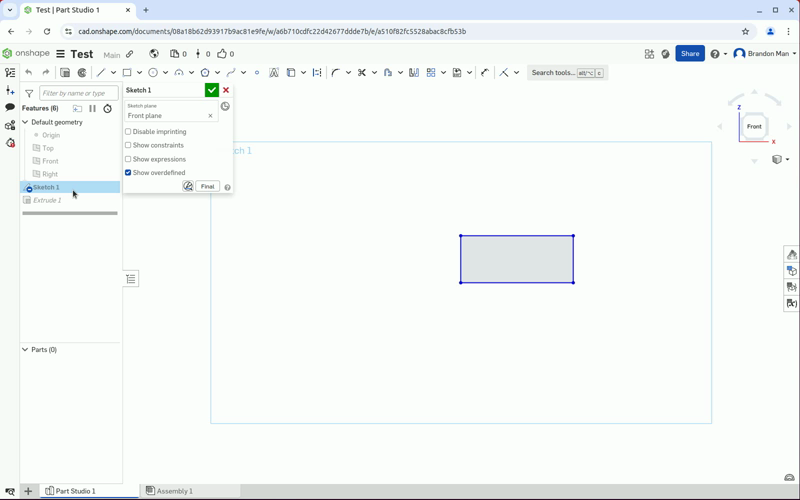
mouse_move(229, 92)
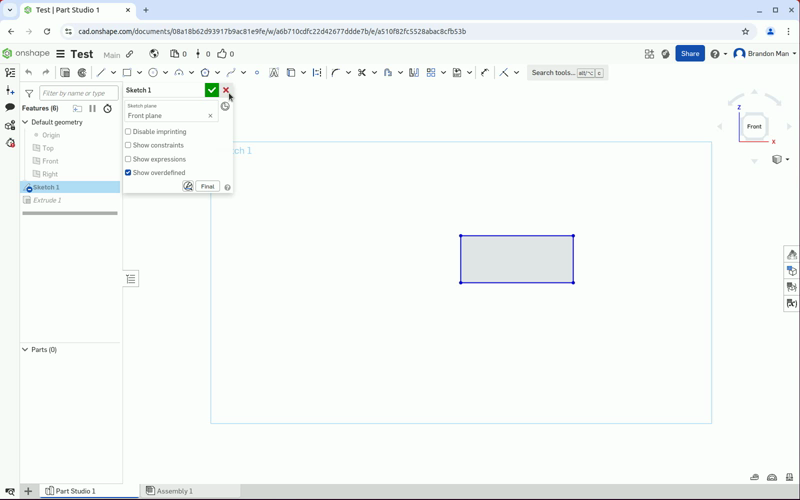
click(229, 92)
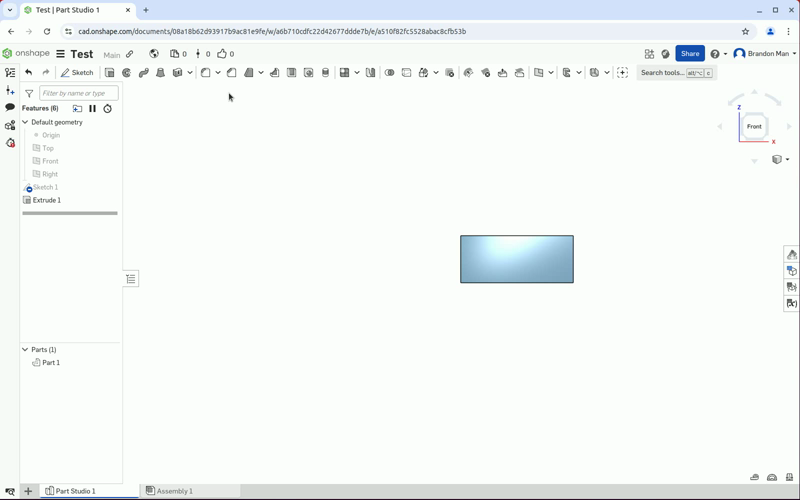
mouse_move(541, 75)
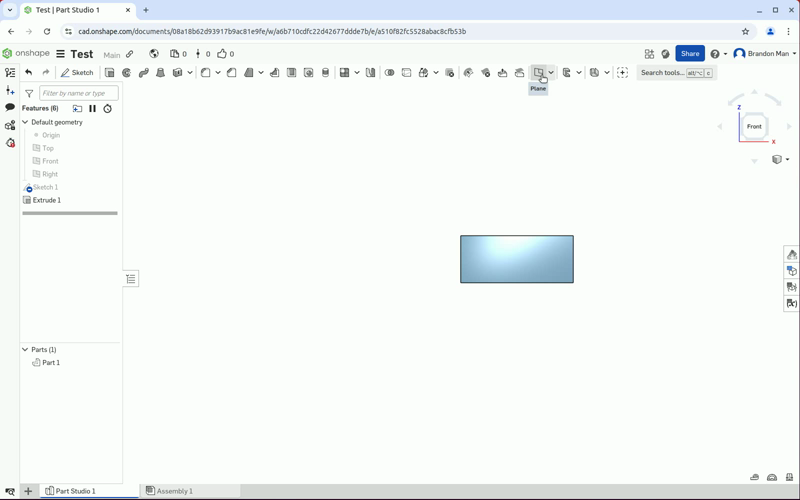
click(541, 75)
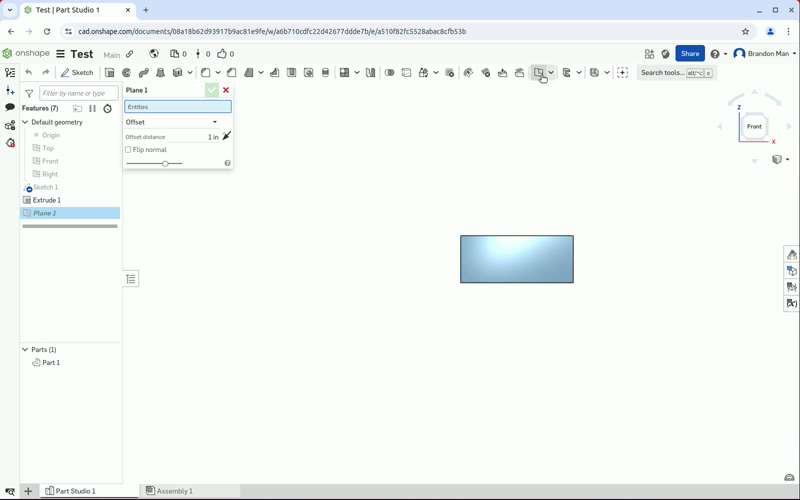
mouse_move(73, 163)
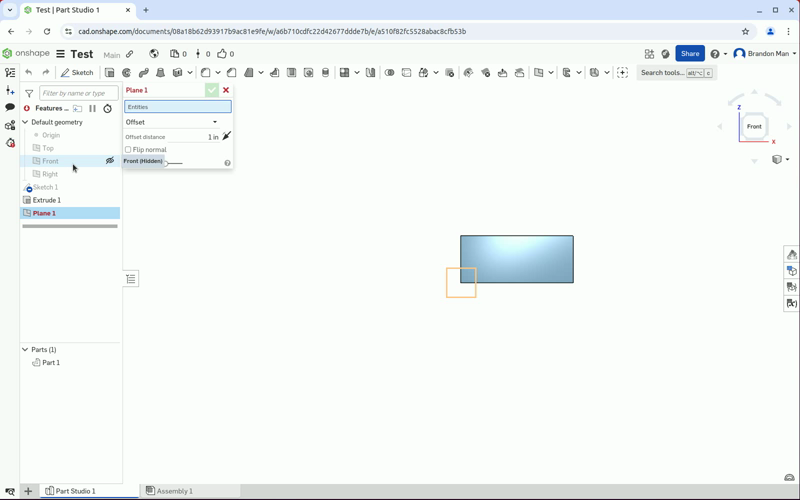
click(73, 163)
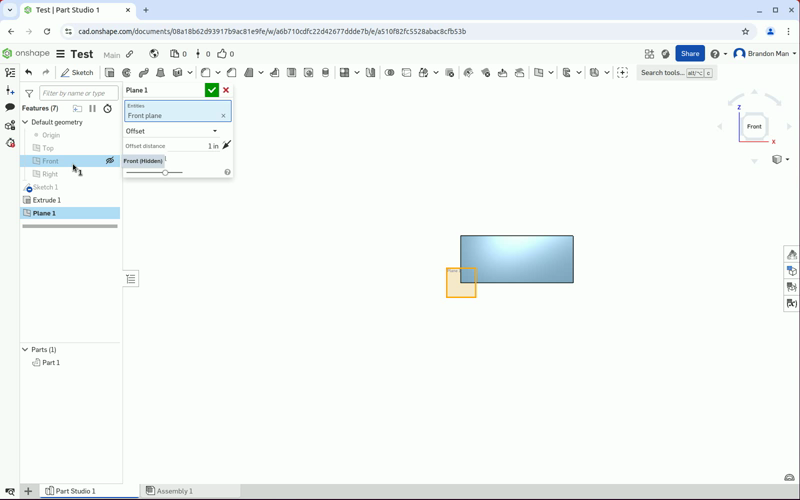
key(tab, 2)
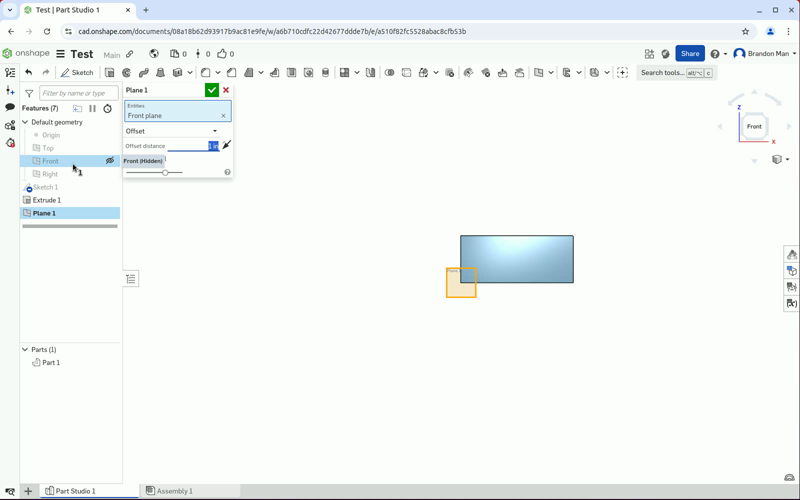
text(1.695)
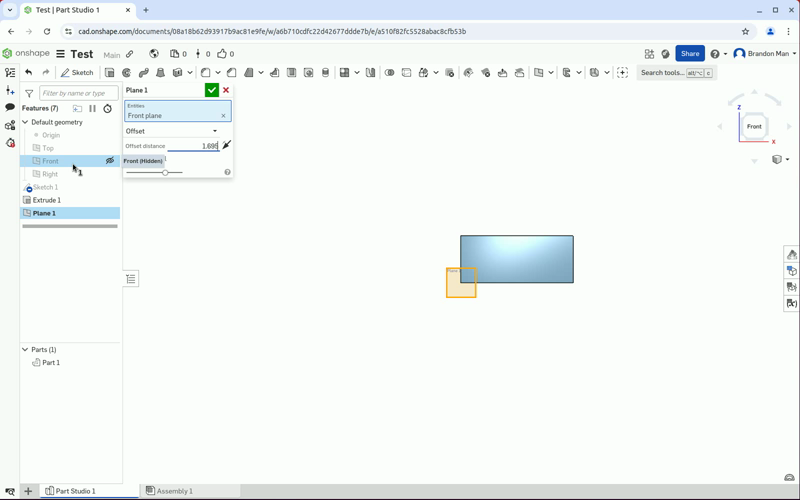
key(enter, 2)
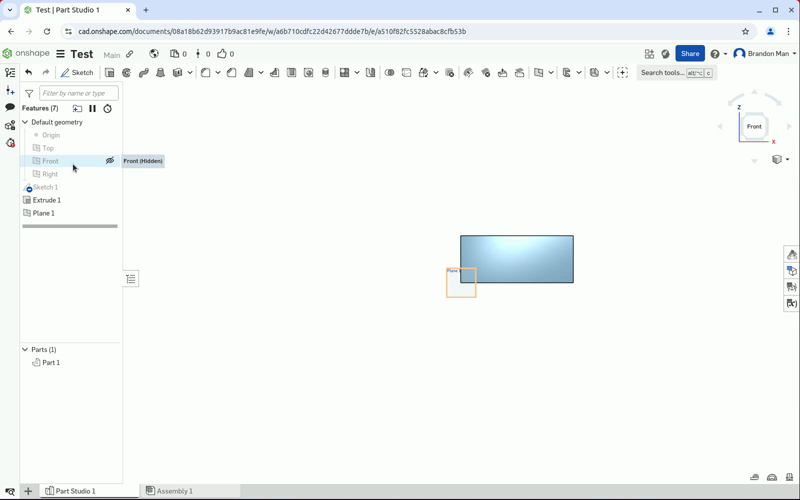
key(shift+s)
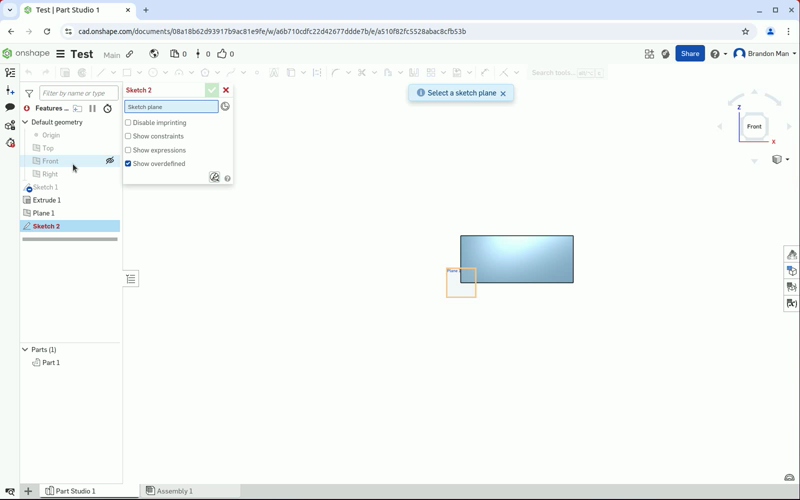
mouse_move(73, 215)
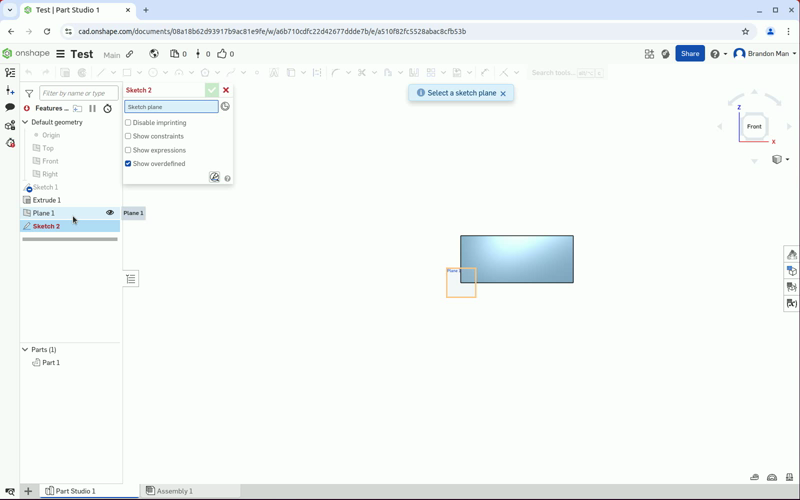
click(73, 215)
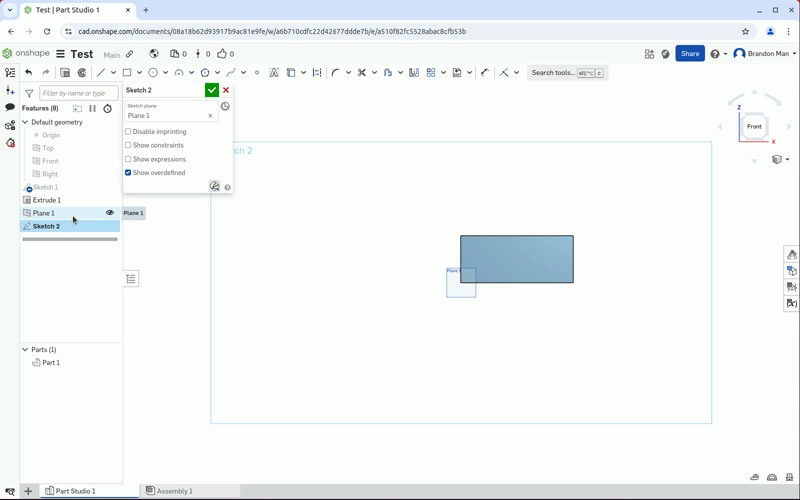
mouse_move(73, 352)
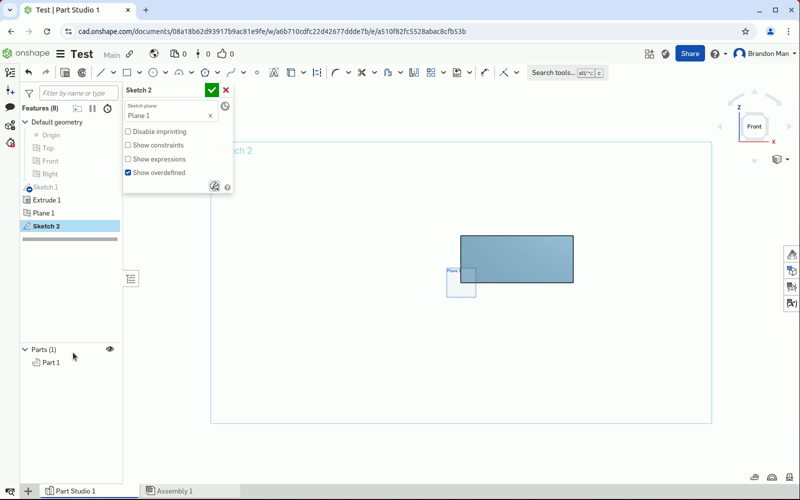
key(y)
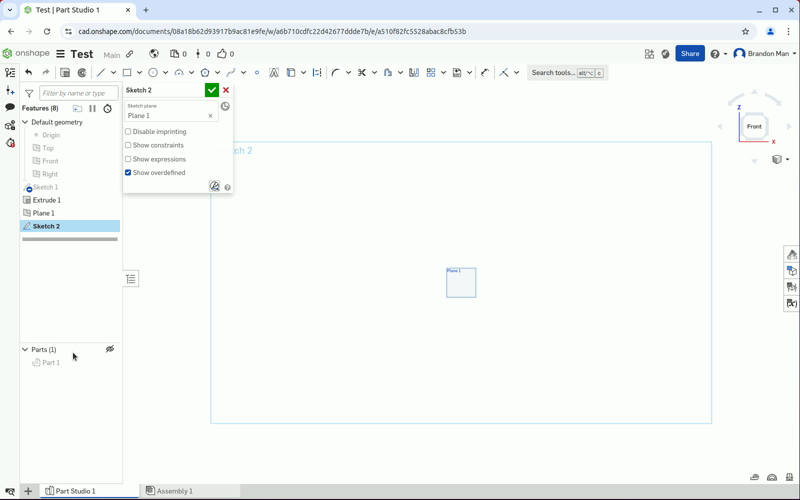
key(c)
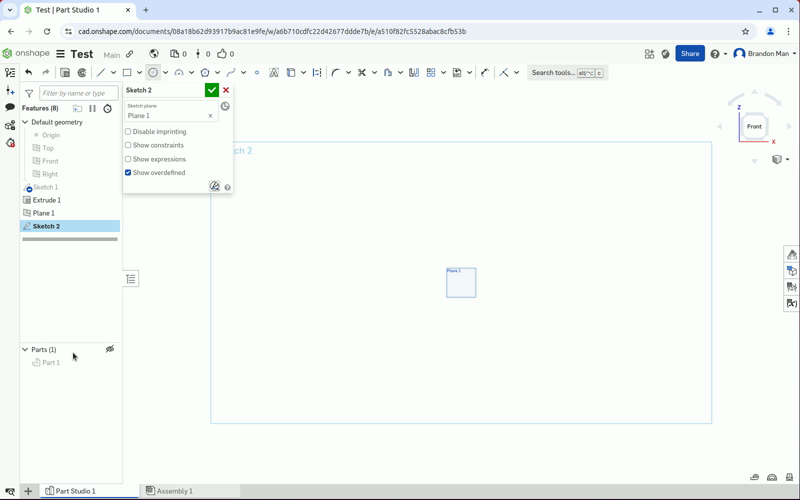
key_down(shift)
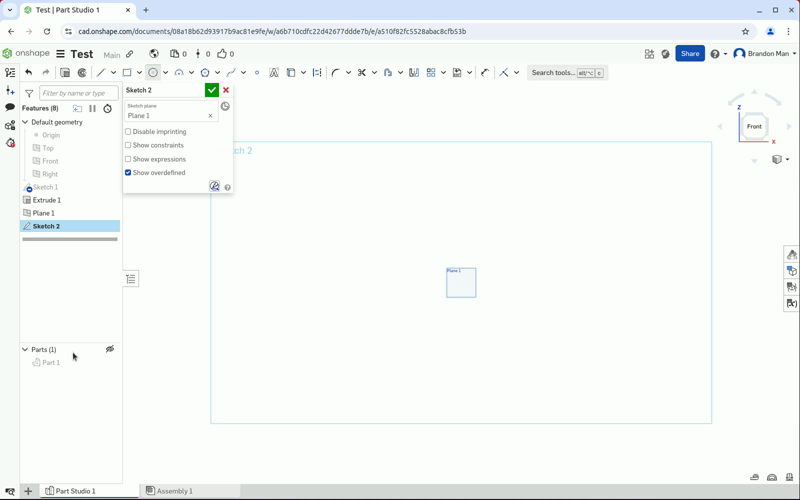
mouse_move(552, 262)
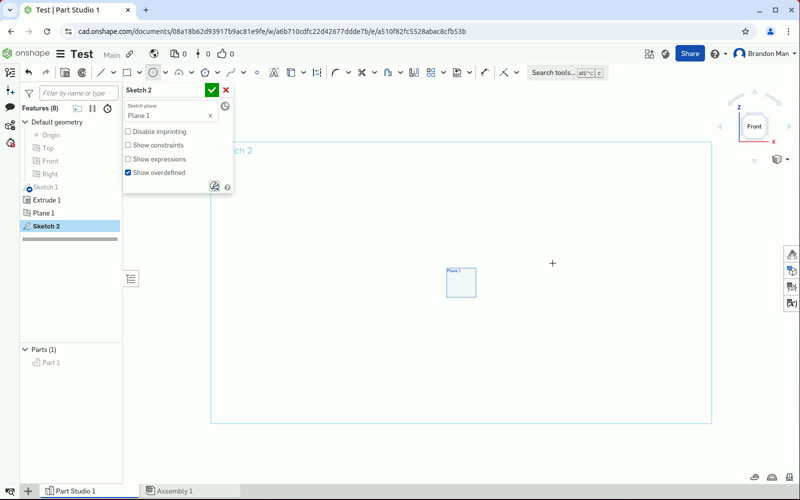
click(552, 262)
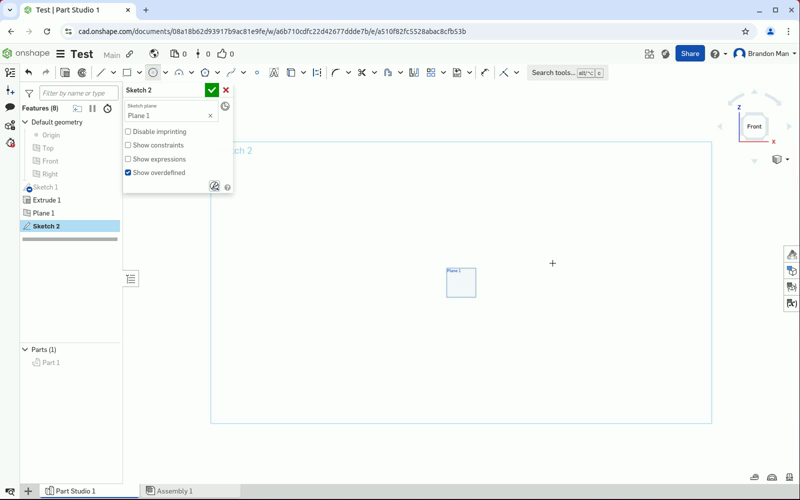
key_up(shift)
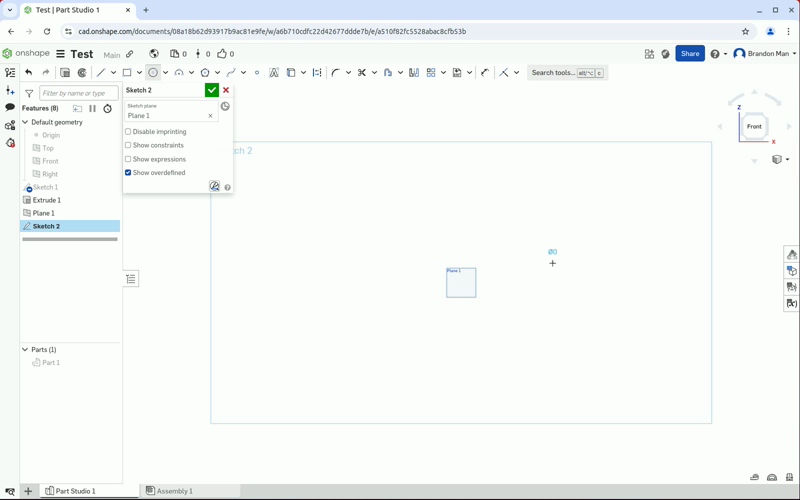
mouse_move(563, 262)
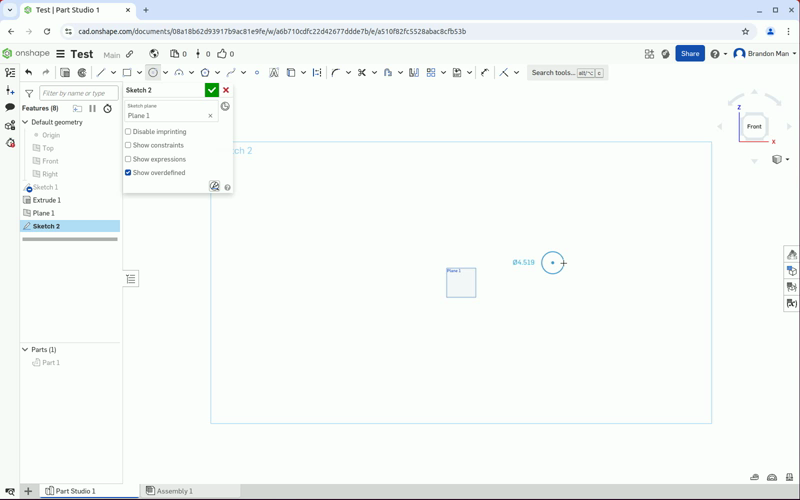
click(563, 262)
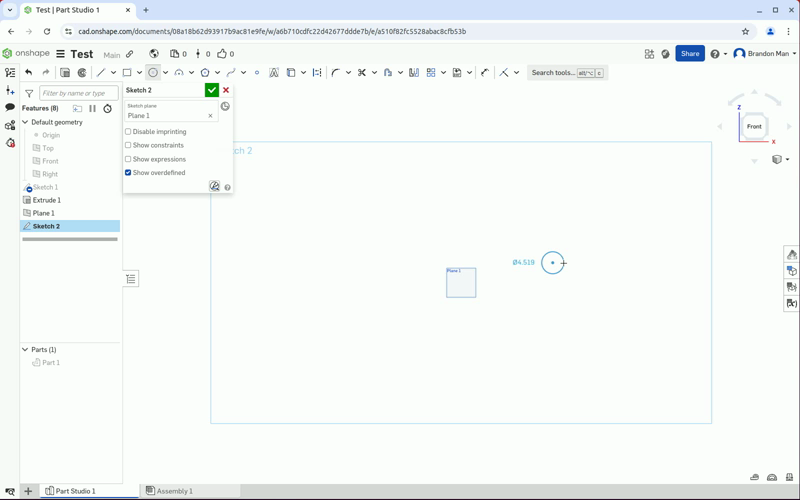
key(esc)
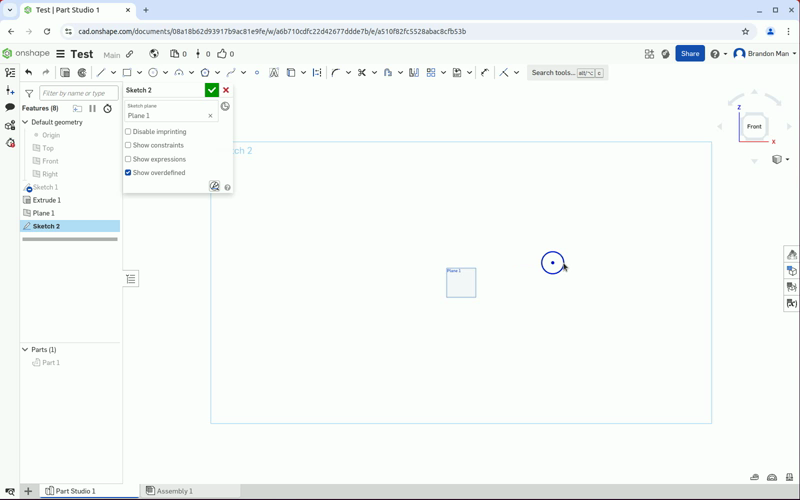
mouse_move(550, 269)
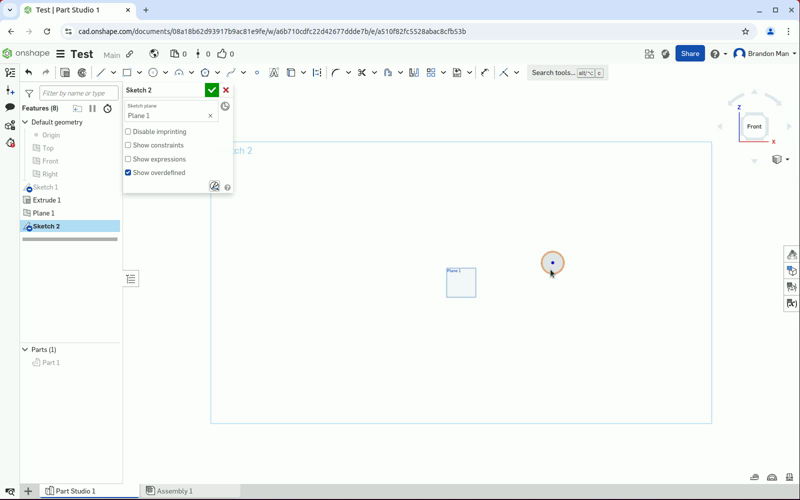
scroll(6)
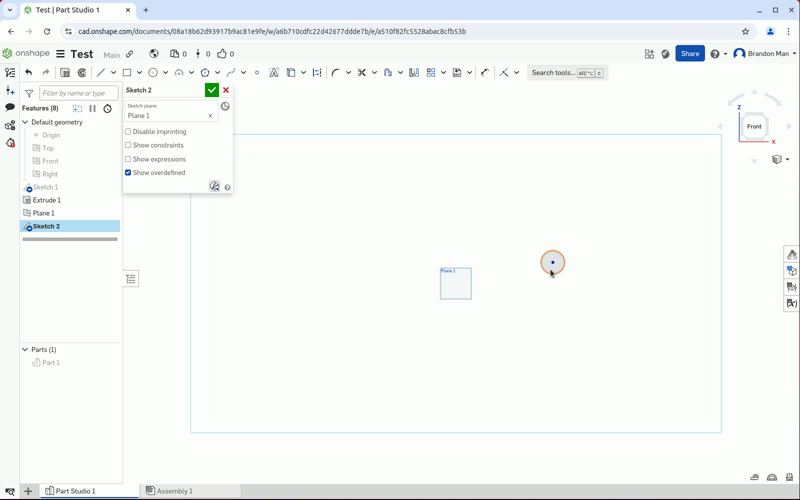
scroll(6)
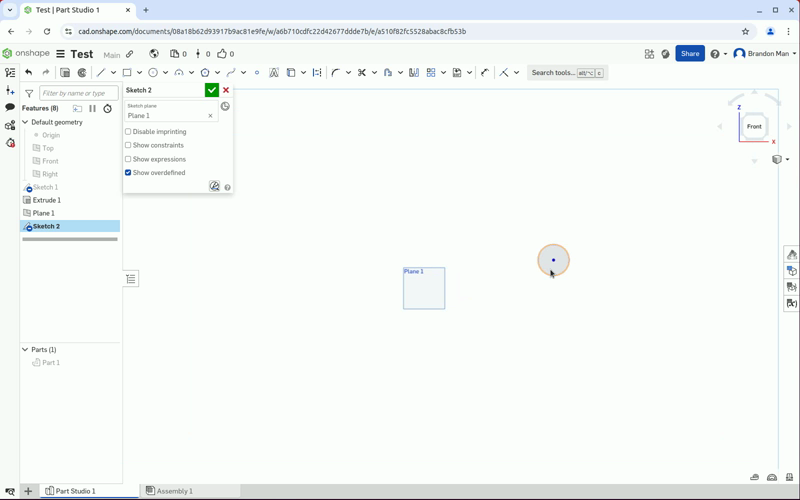
scroll(6)
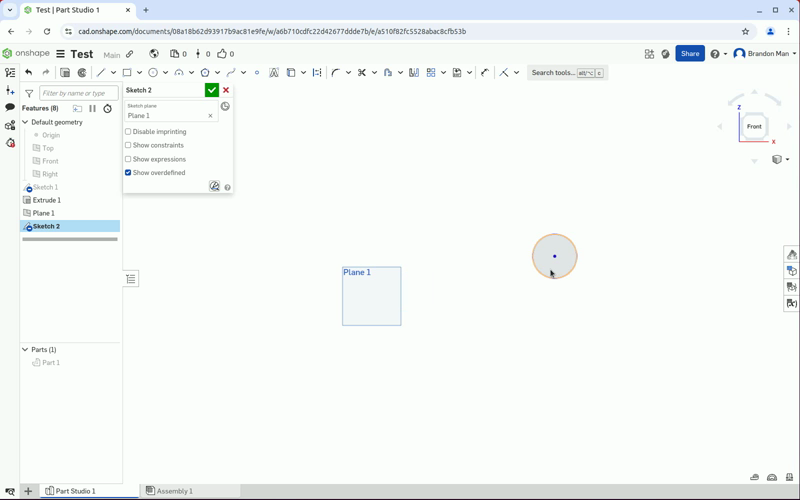
scroll(6)
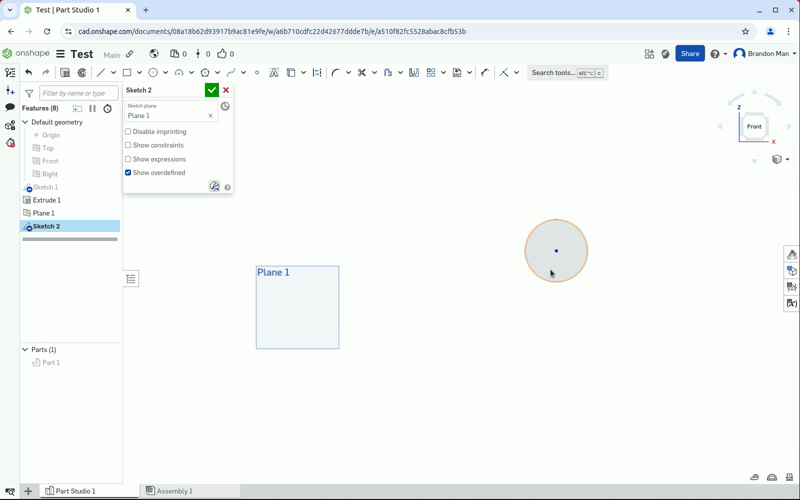
scroll(6)
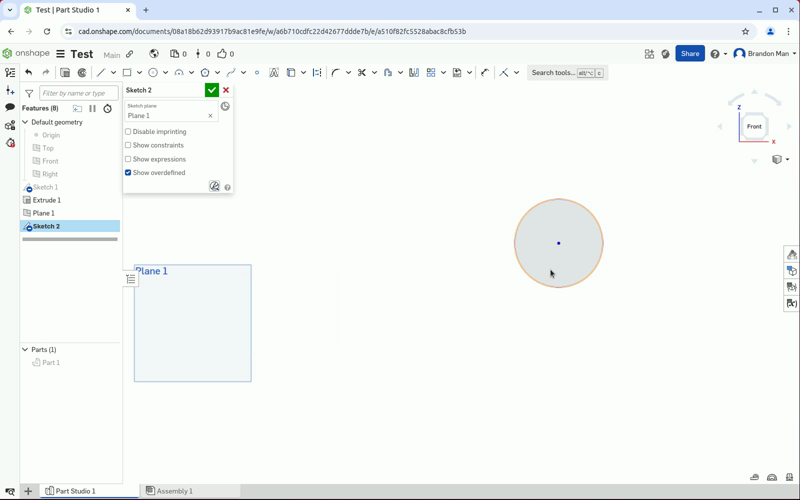
scroll(6)
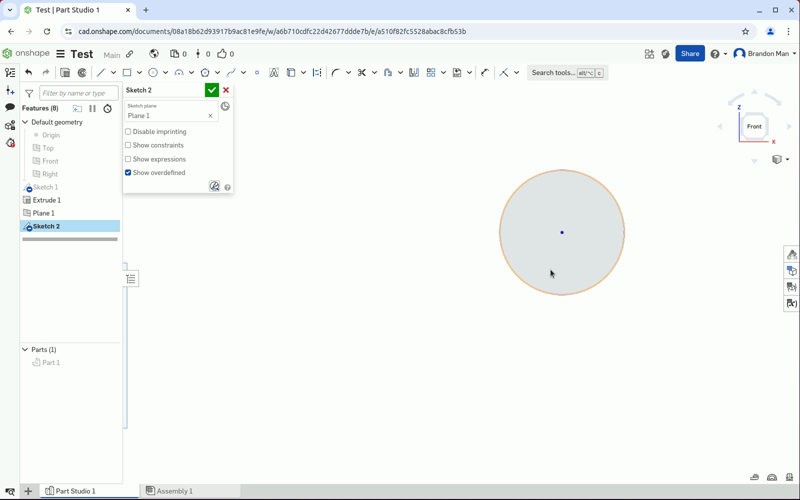
scroll(6)
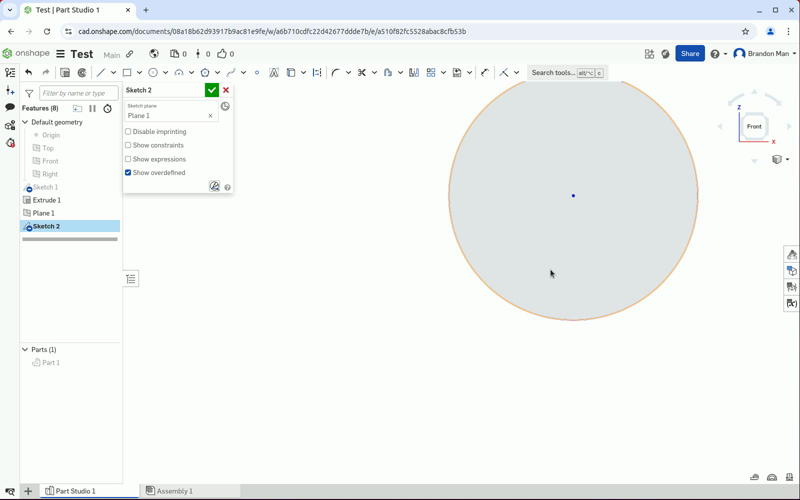
click(550, 269)
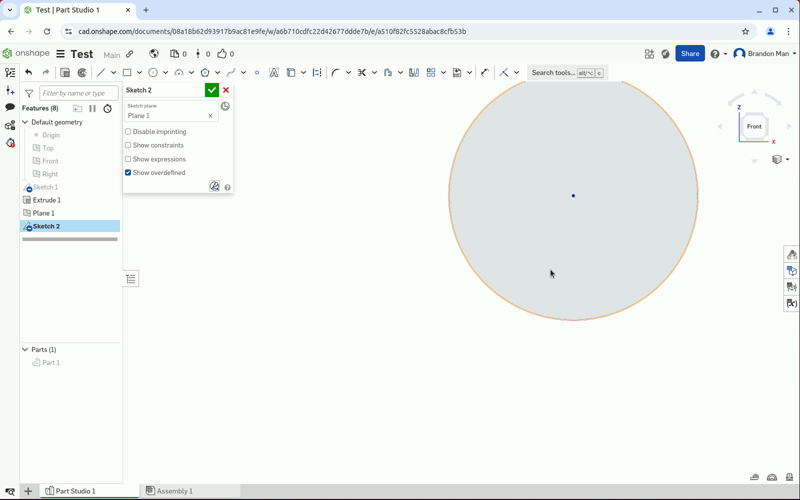
scroll(-6)
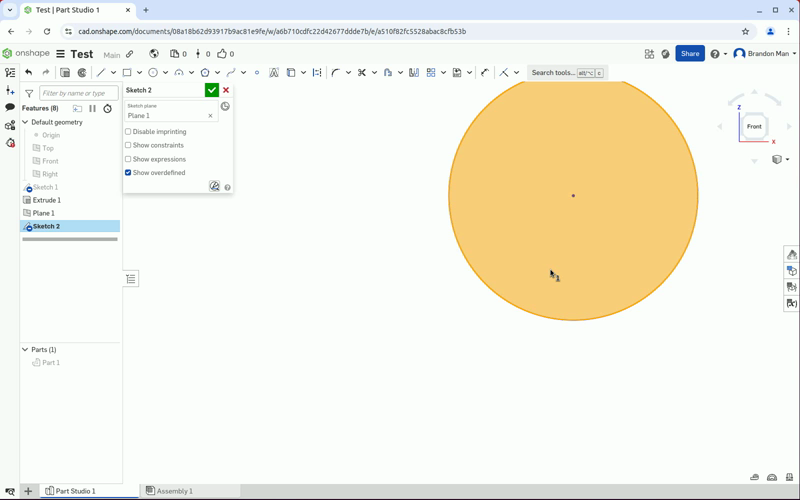
scroll(-6)
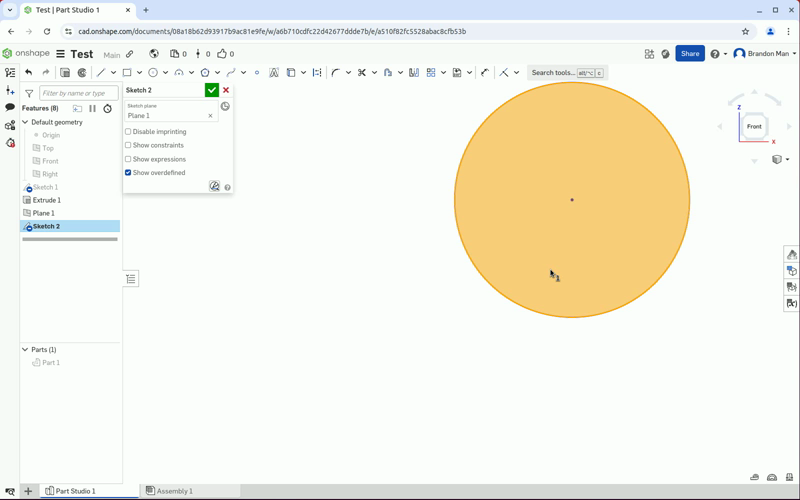
scroll(-6)
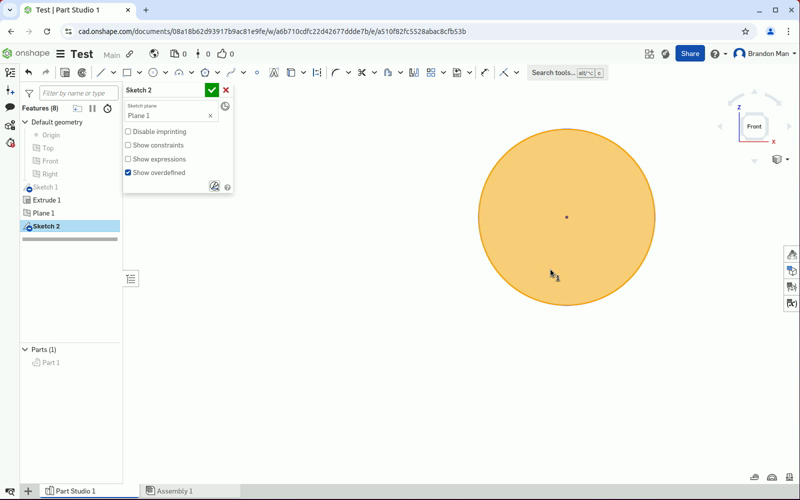
scroll(-6)
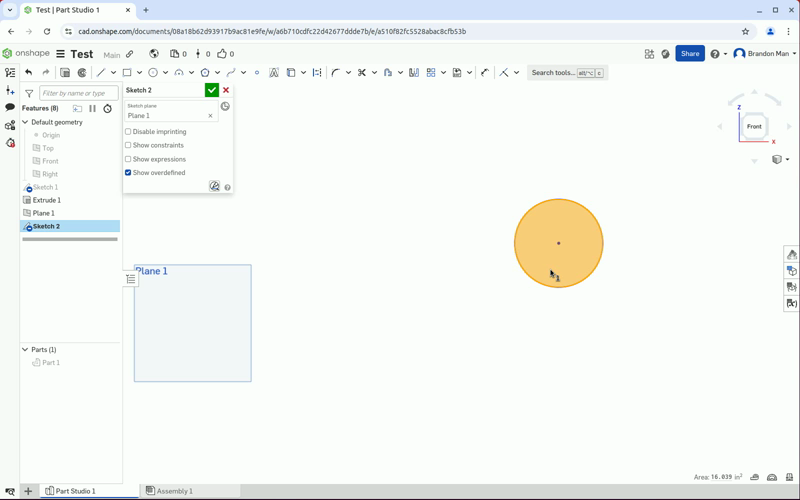
scroll(-6)
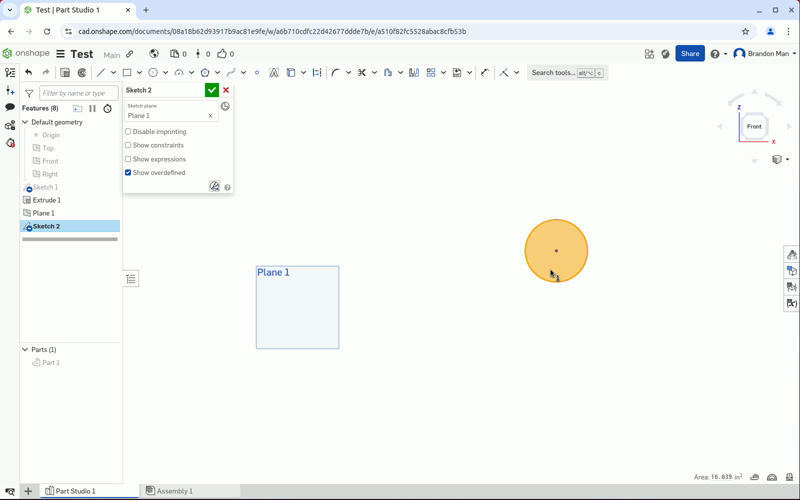
scroll(-6)
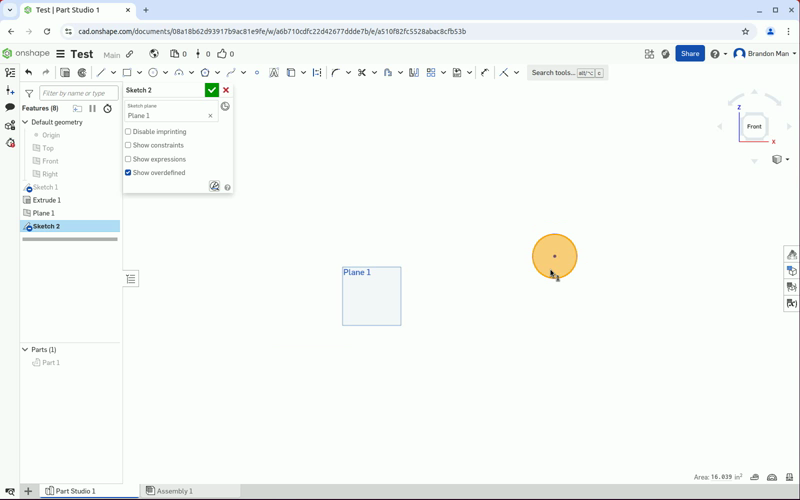
scroll(-6)
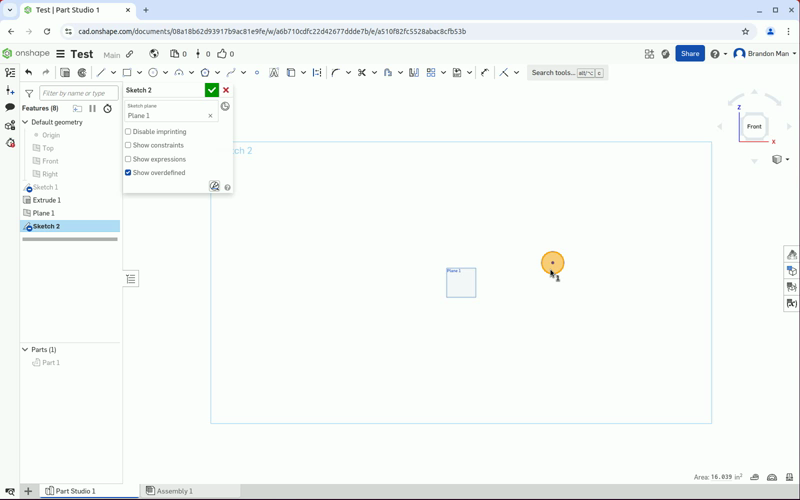
mouse_move(73, 352)
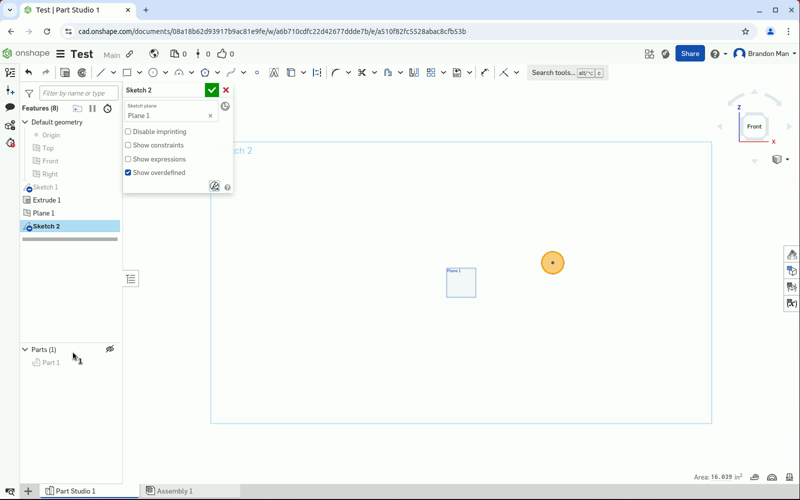
key(shift+y)
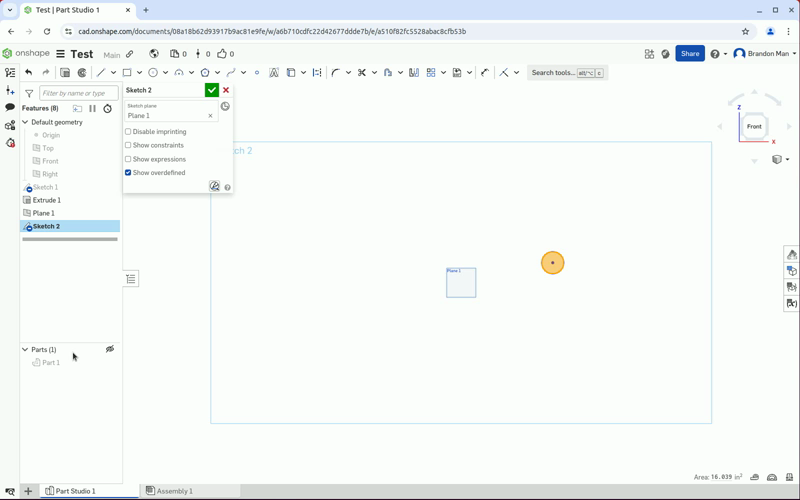
key(shift+e)
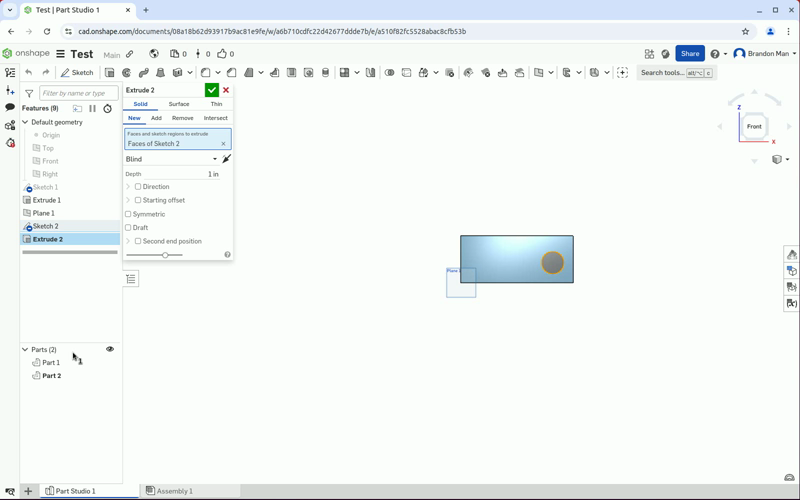
mouse_move(143, 106)
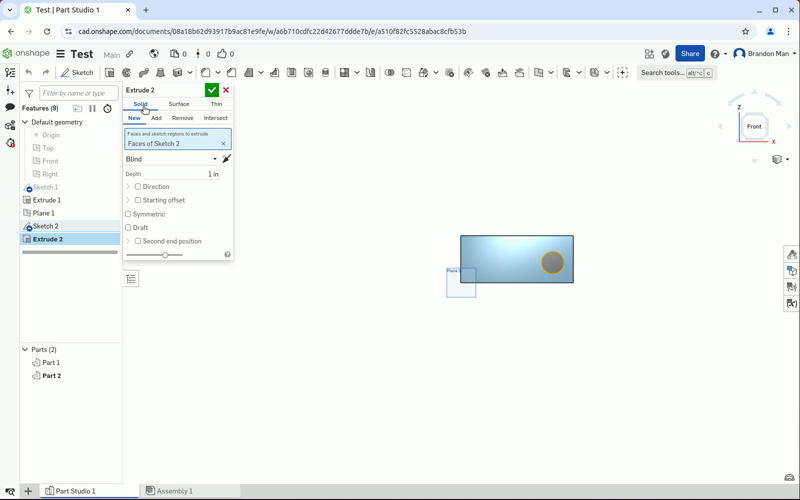
click(143, 106)
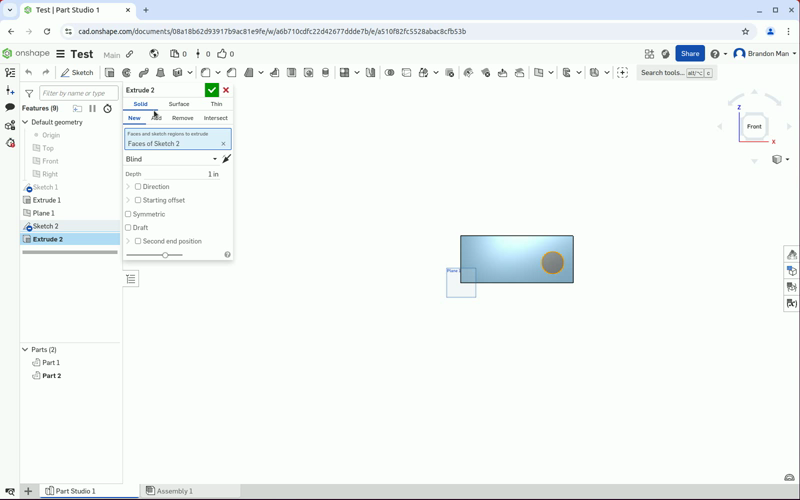
mouse_move(186, 120)
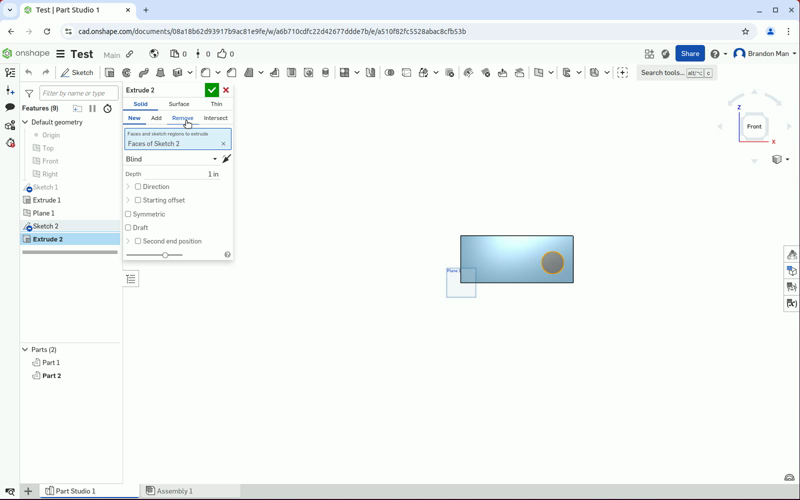
click(186, 120)
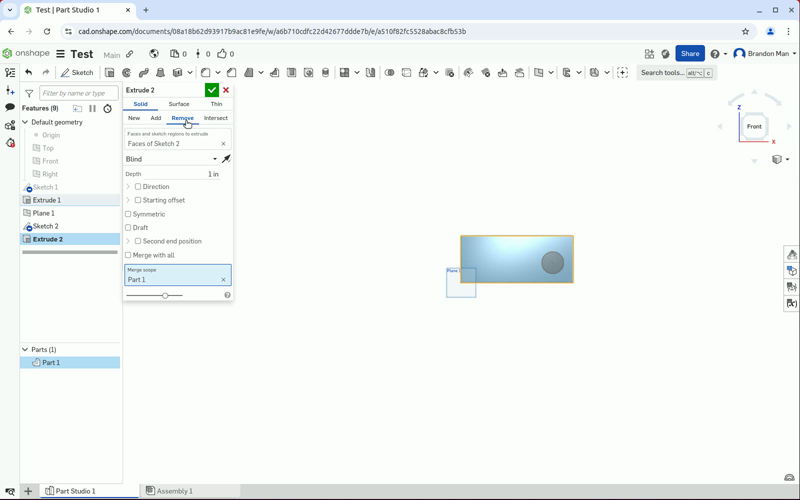
key(tab, 4)
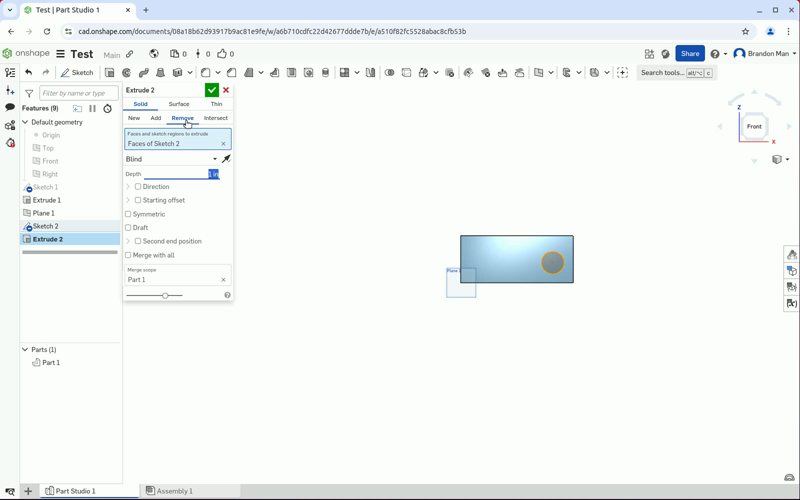
text(2.166)
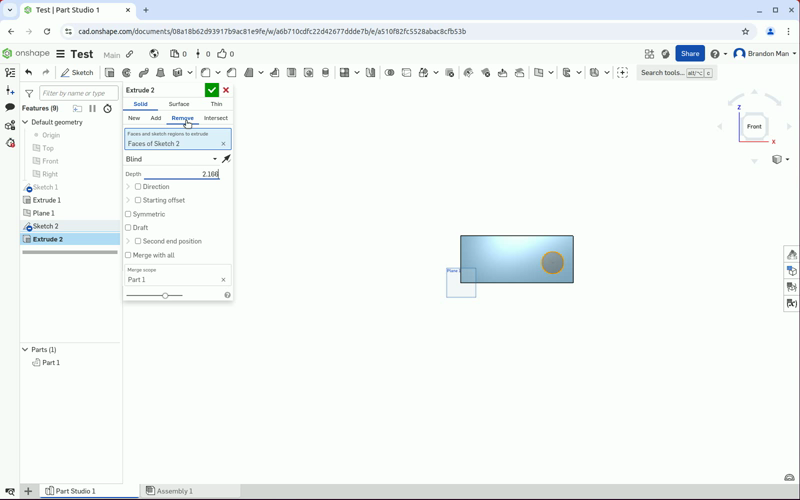
key(tab, 6)
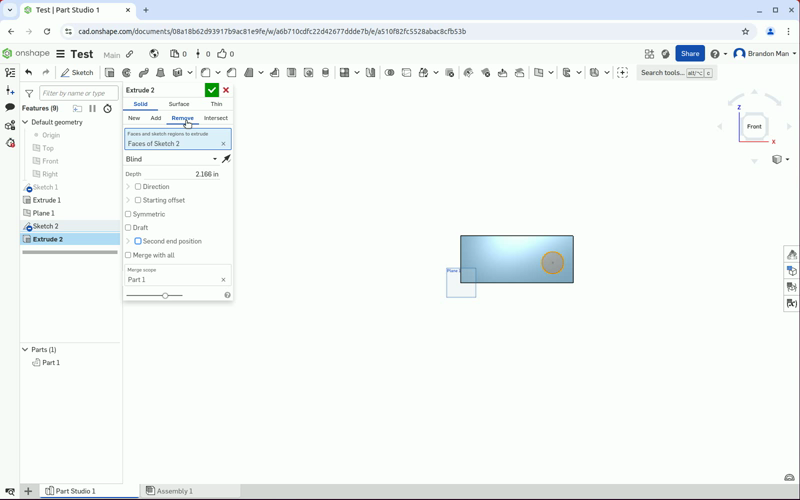
key(space)
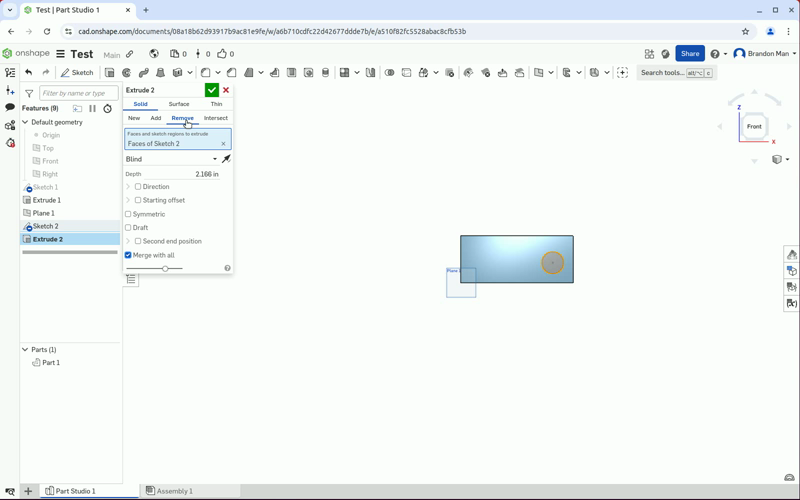
key(enter)
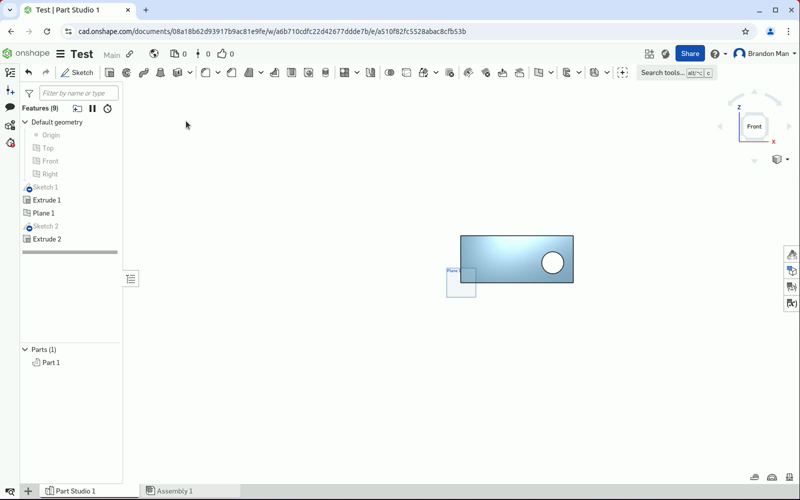
key(shift+h)
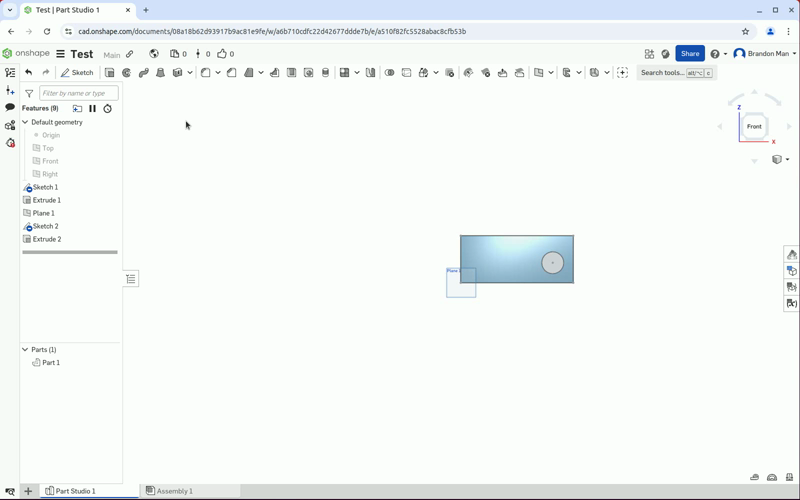
key(shift+h)
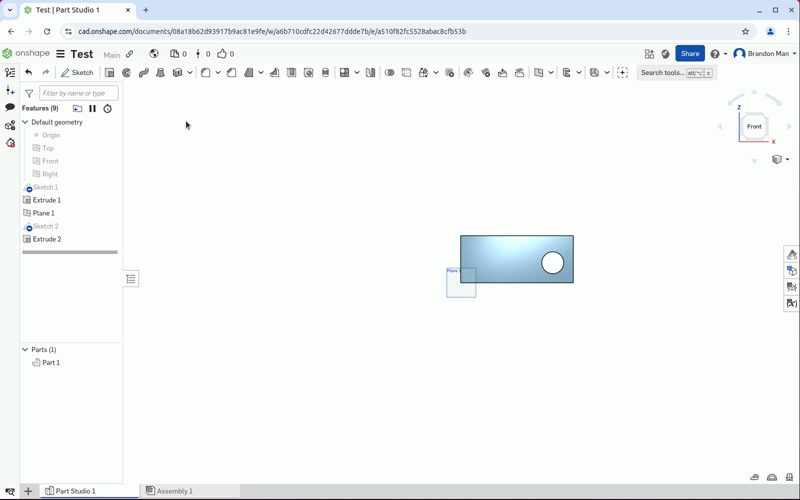
mouse_move(73, 189)
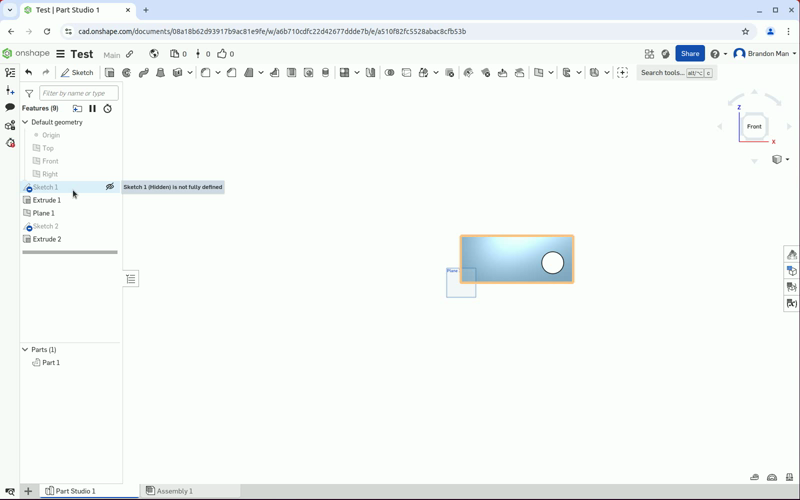
click(73, 189)
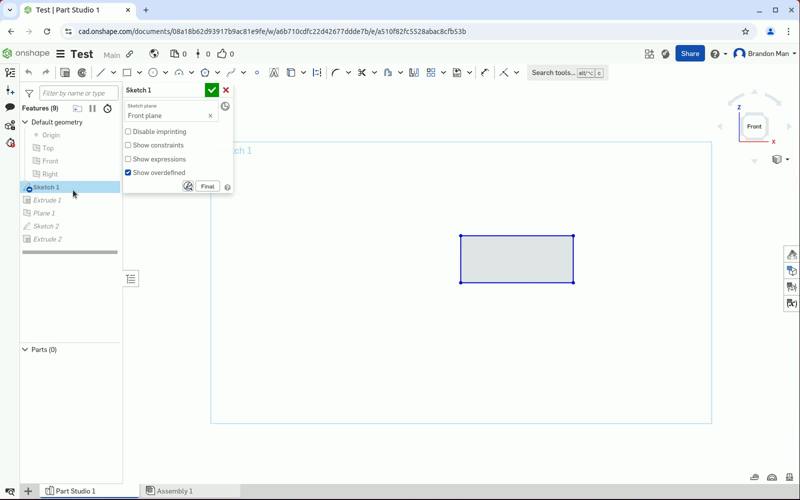
mouse_move(229, 92)
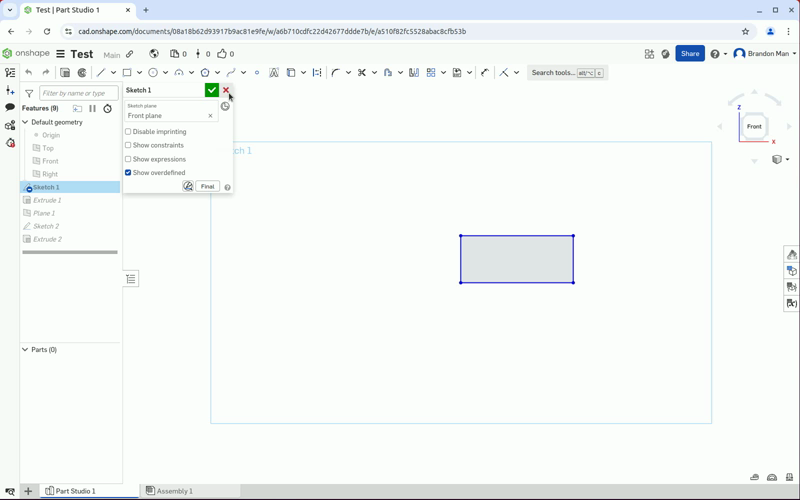
click(229, 92)
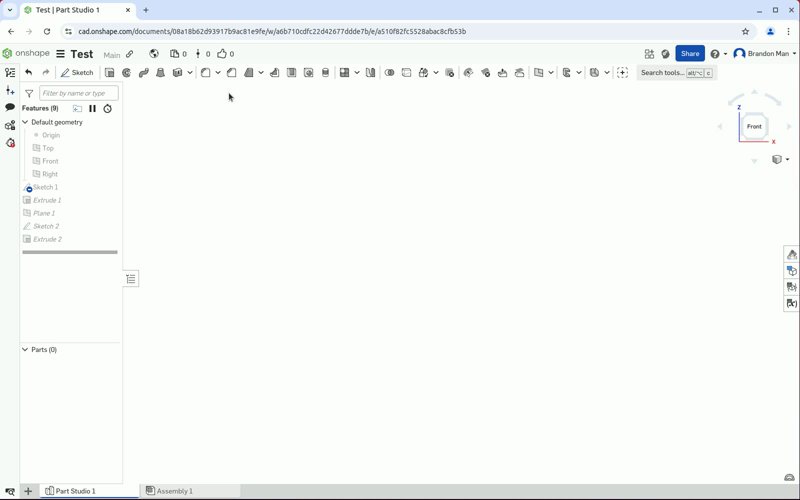
key(shift+s)
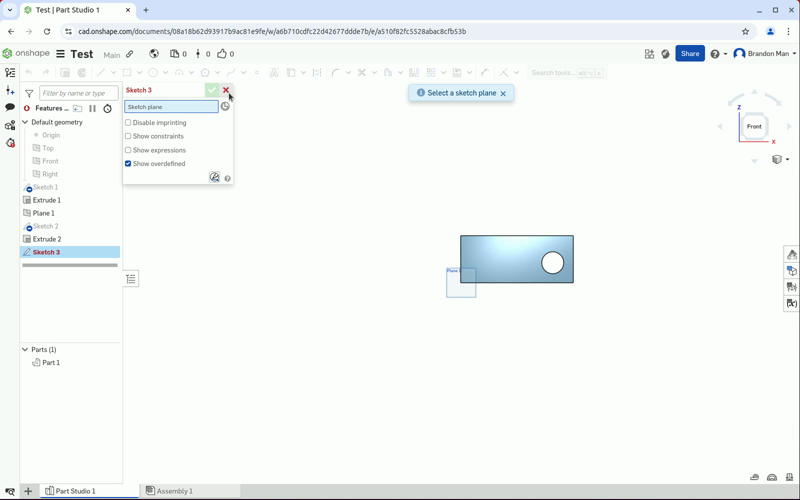
mouse_move(73, 215)
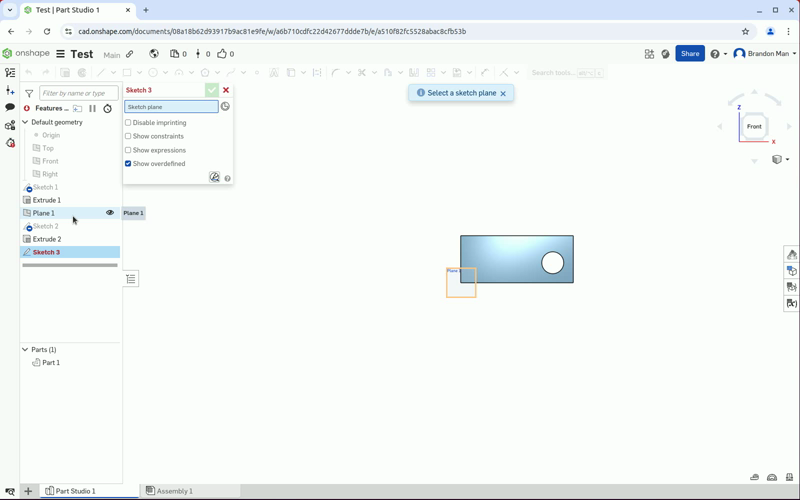
click(73, 215)
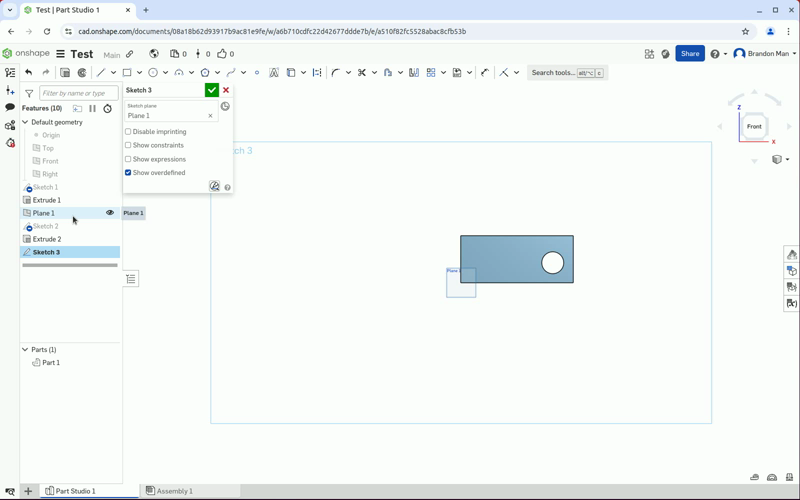
mouse_move(73, 352)
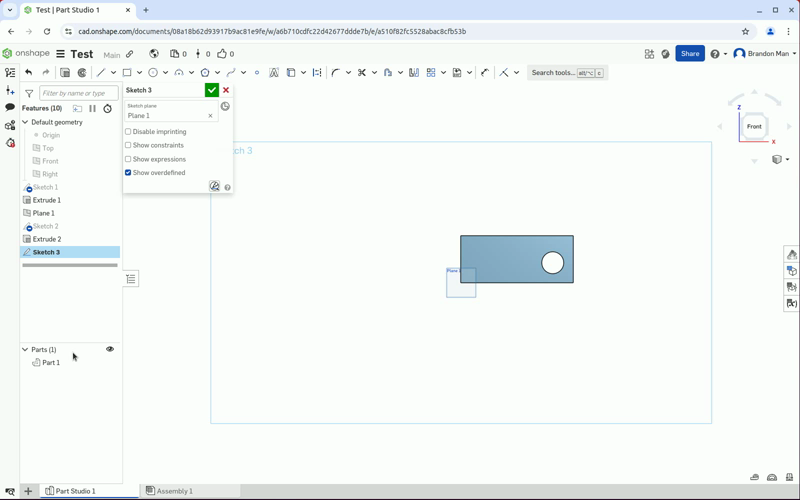
key(y)
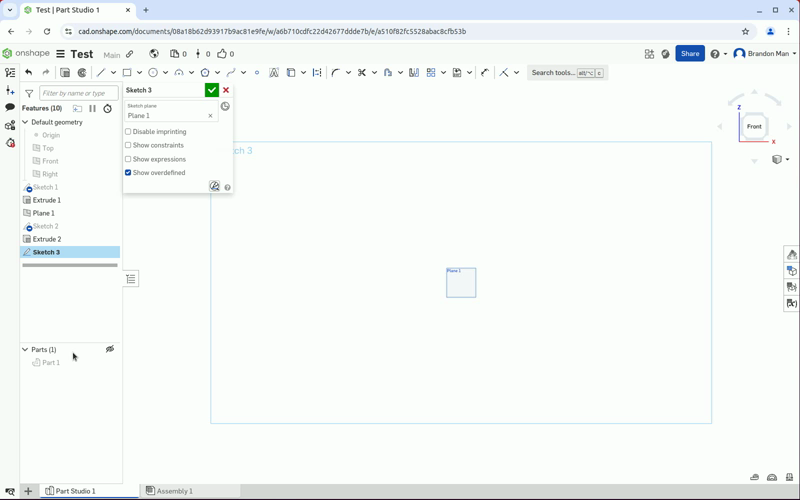
key(c)
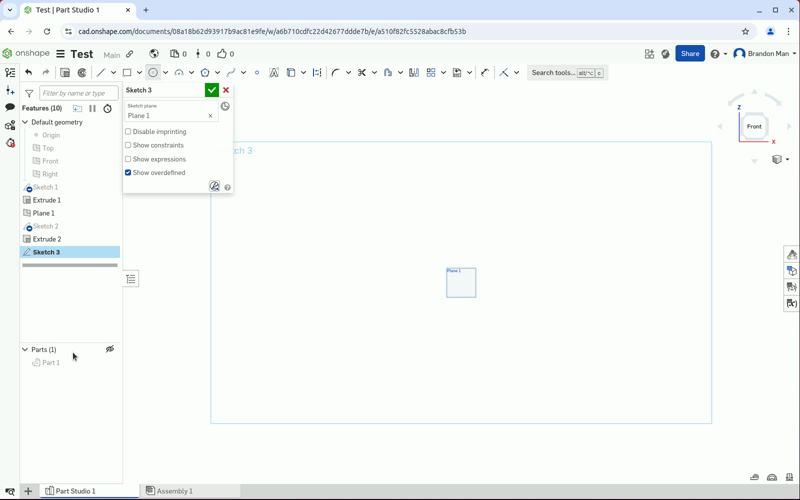
key_down(shift)
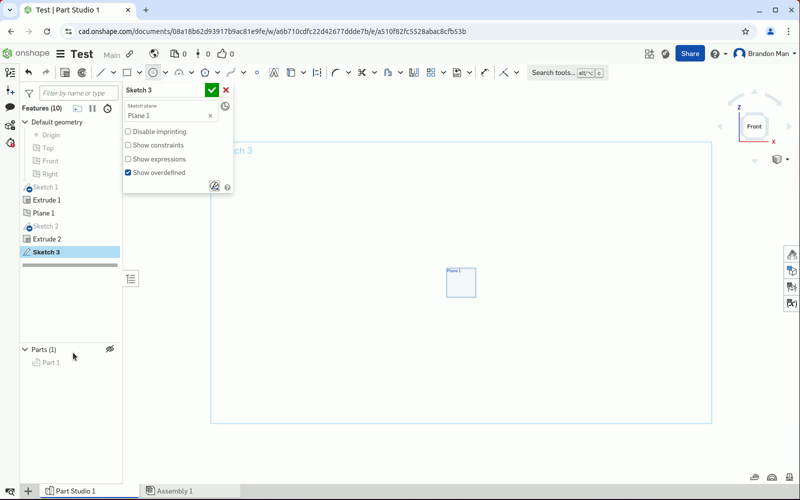
mouse_move(482, 262)
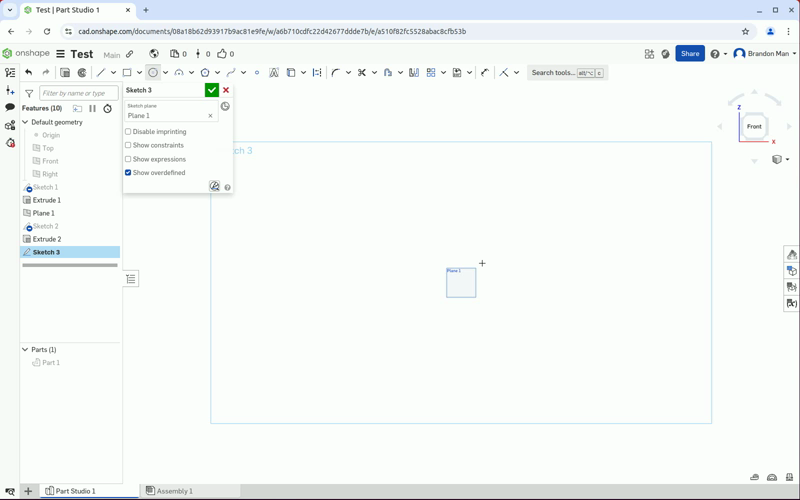
click(482, 262)
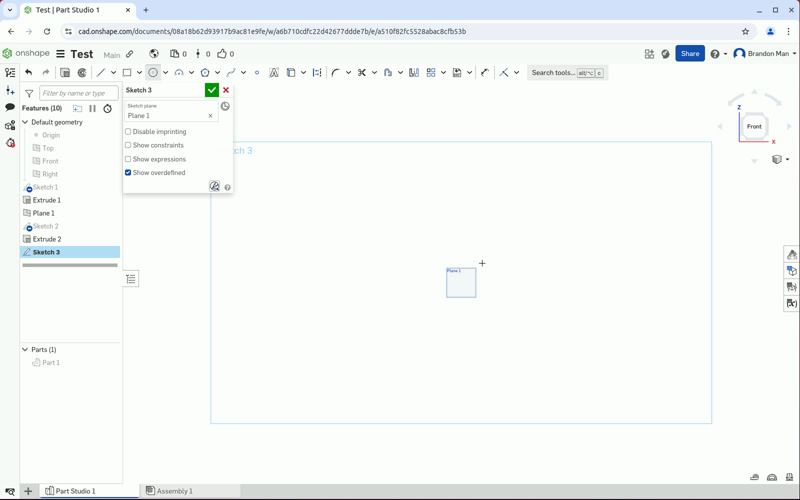
key_up(shift)
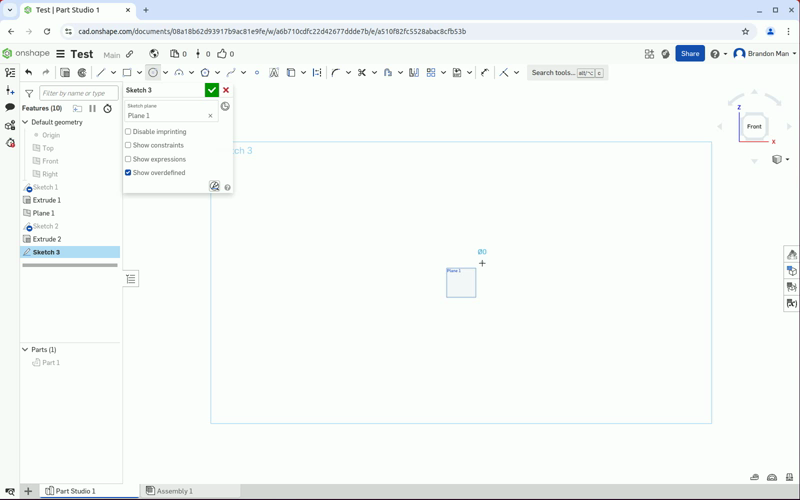
mouse_move(493, 262)
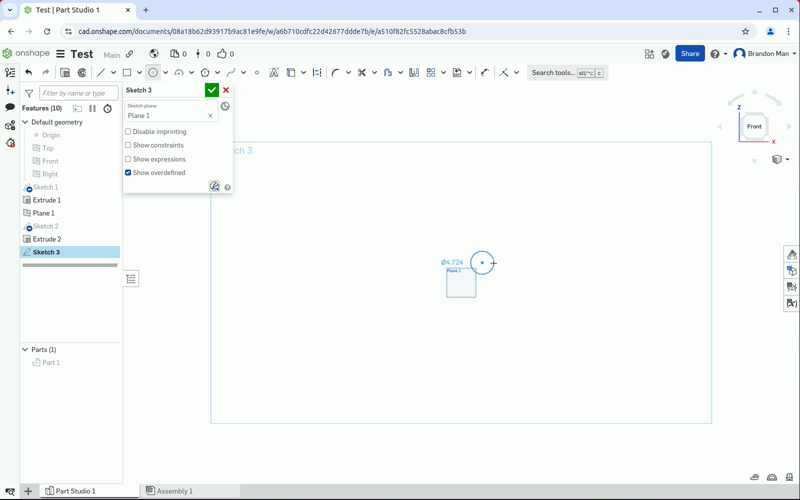
click(493, 262)
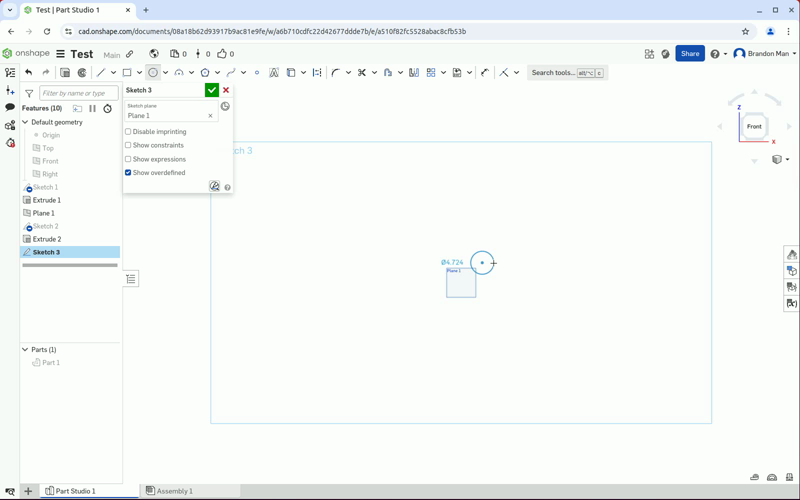
key(esc)
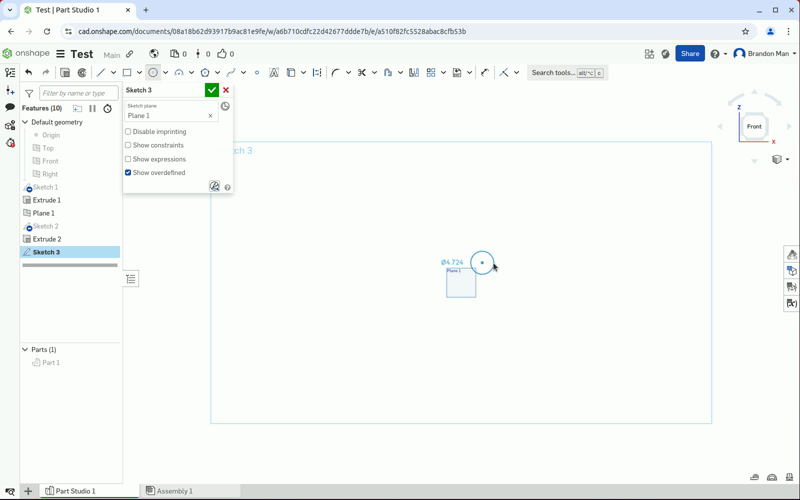
mouse_move(474, 255)
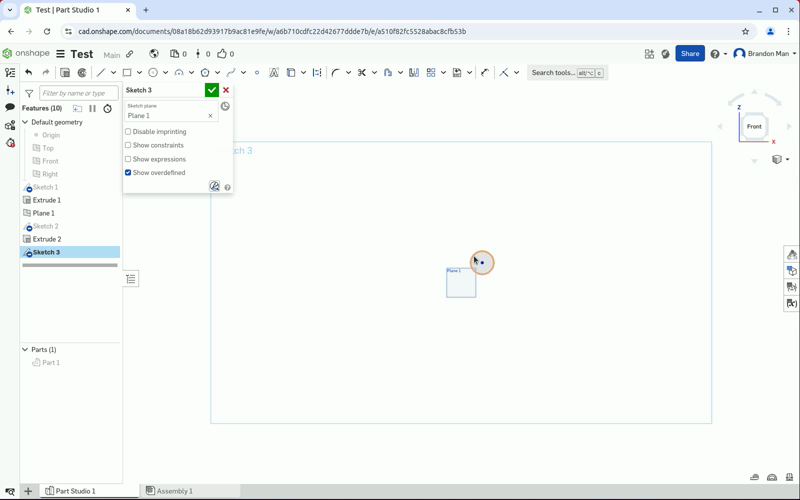
scroll(6)
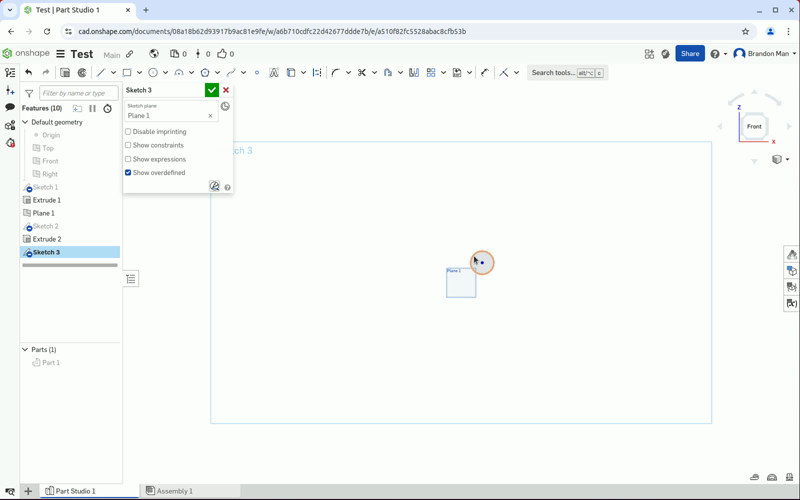
scroll(6)
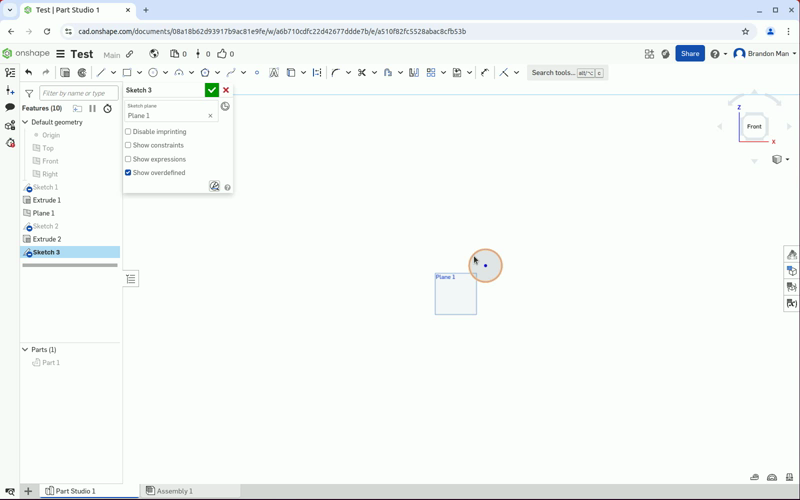
scroll(6)
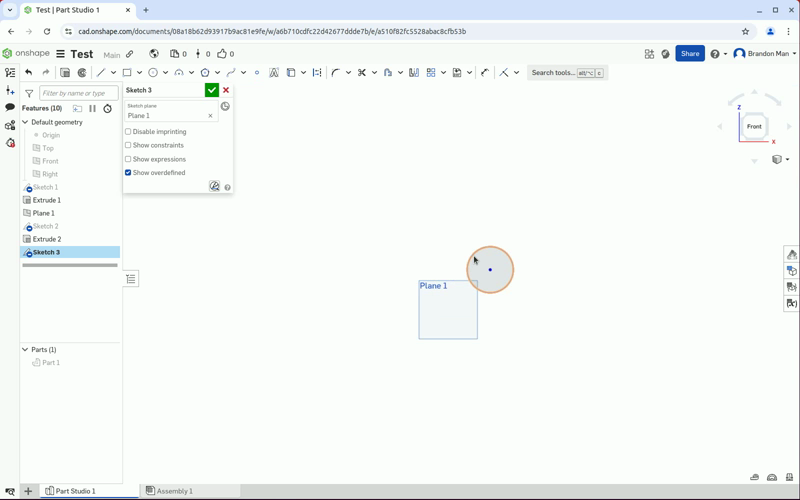
scroll(6)
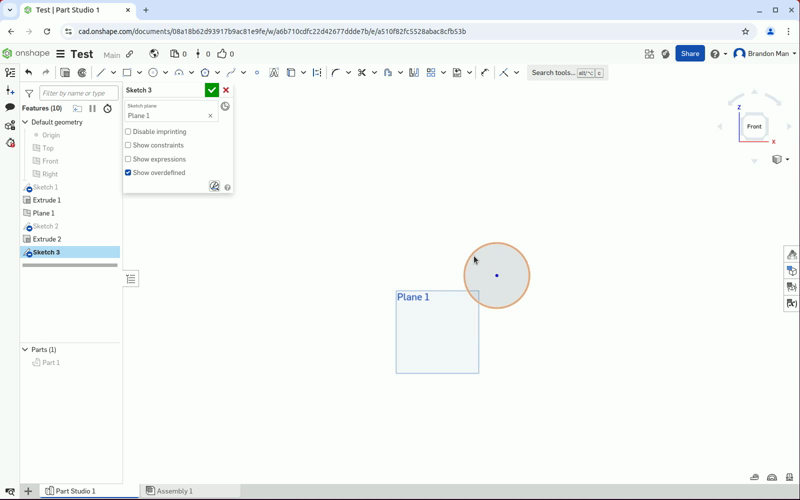
scroll(6)
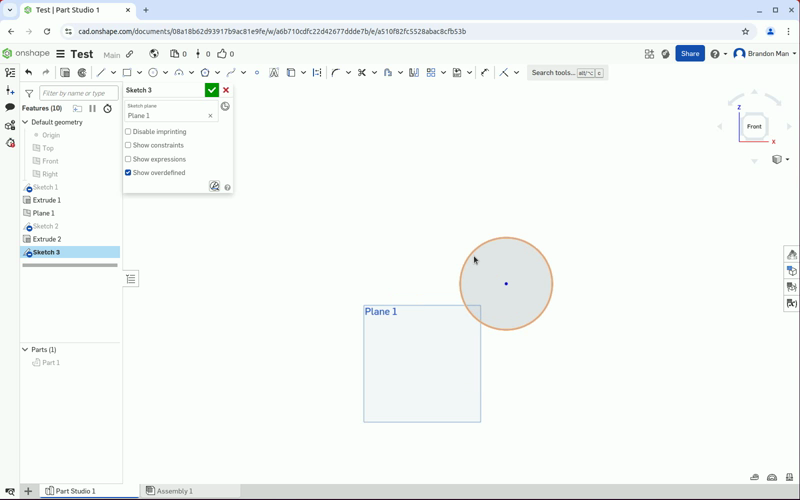
scroll(6)
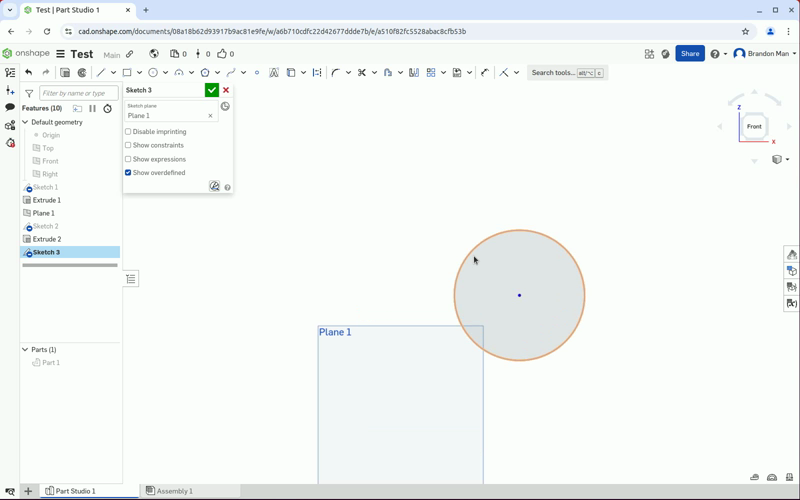
scroll(6)
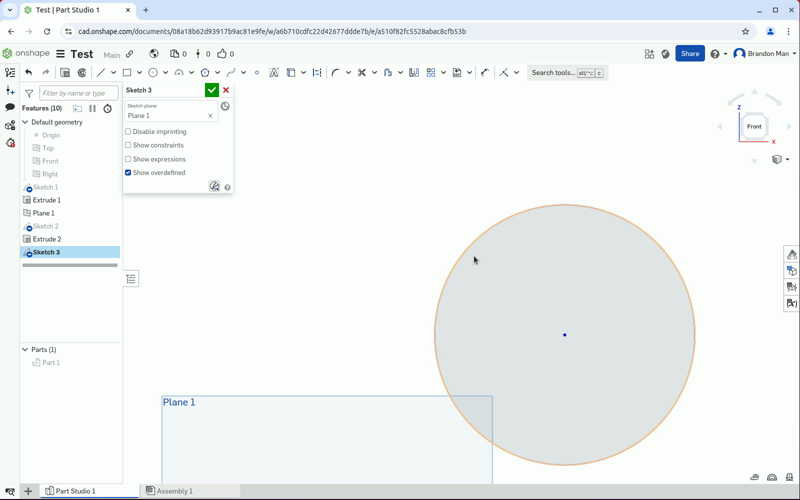
click(474, 255)
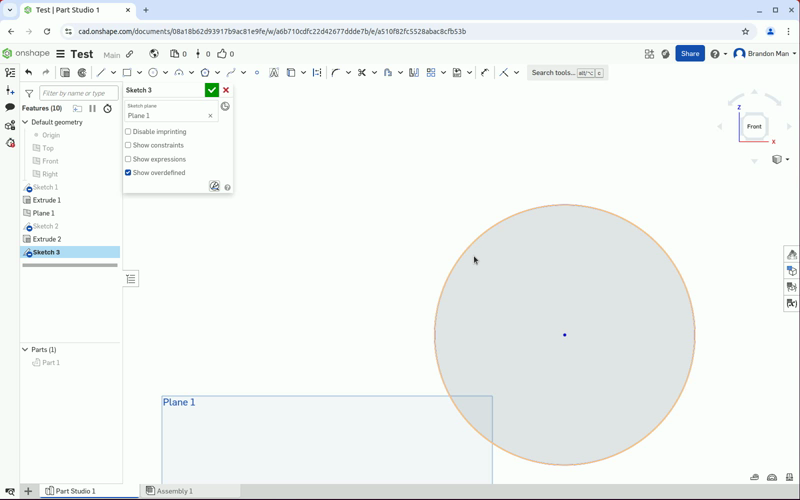
scroll(-6)
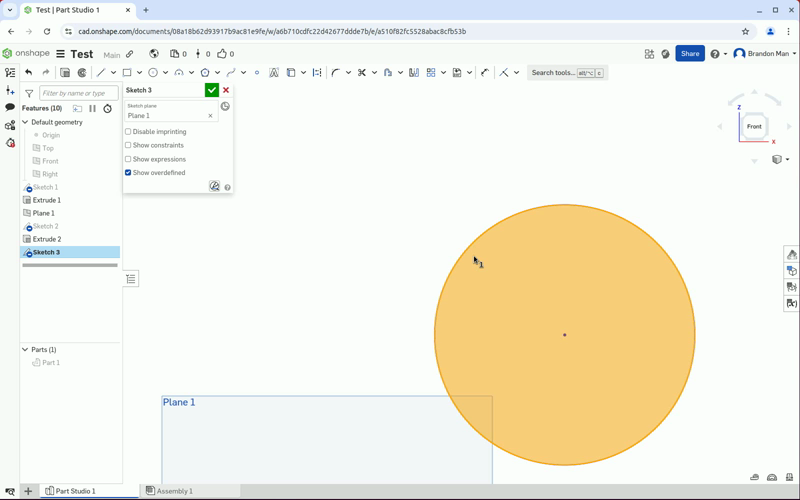
scroll(-6)
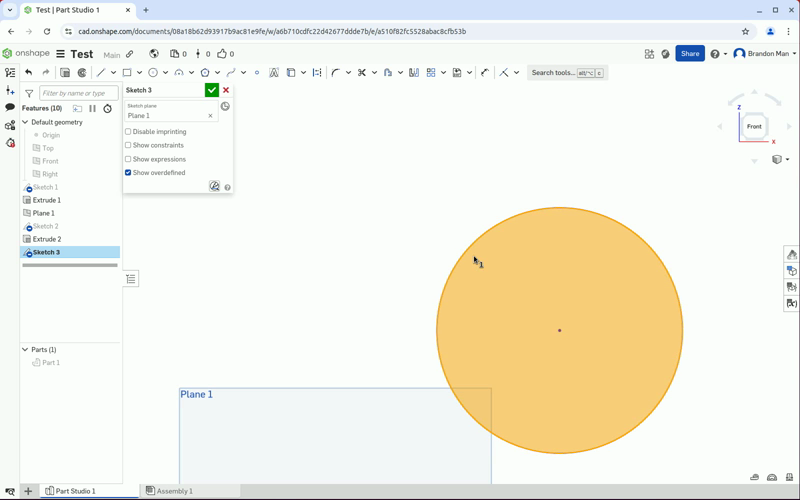
scroll(-6)
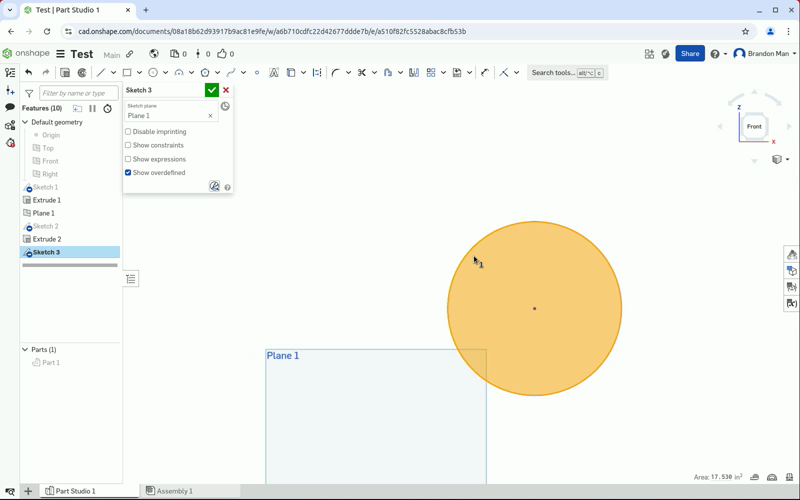
scroll(-6)
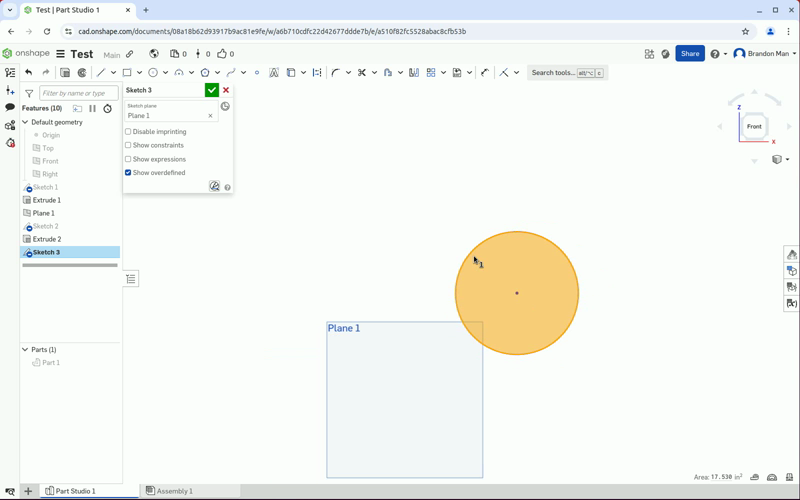
scroll(-6)
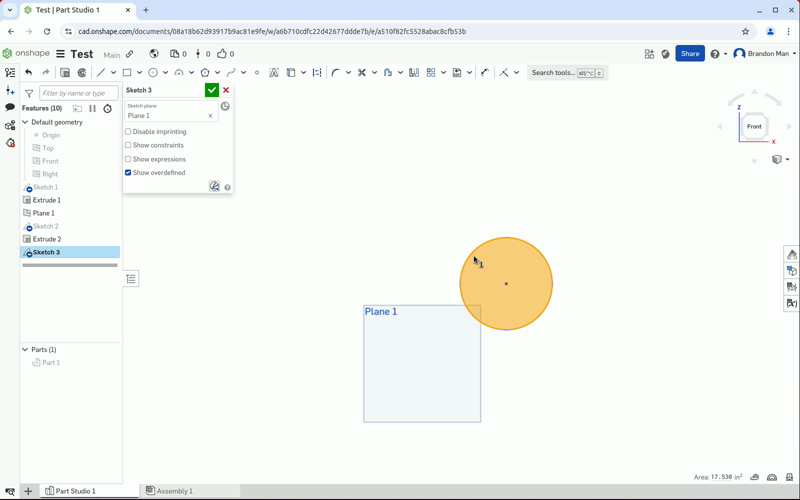
scroll(-6)
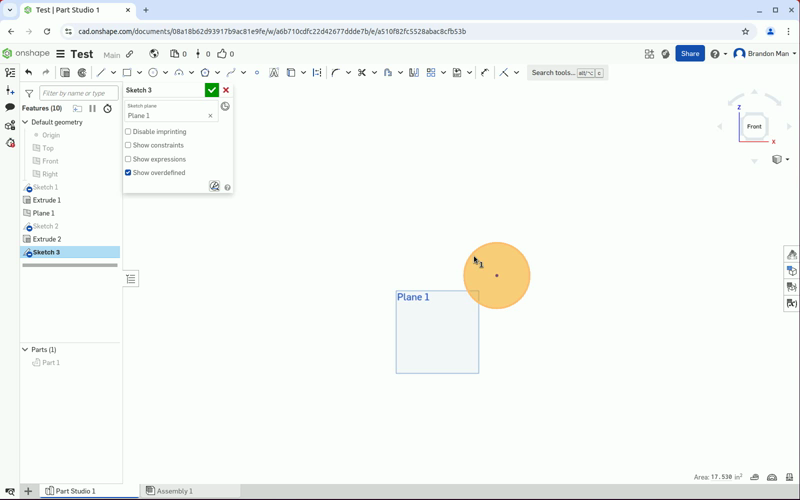
scroll(-6)
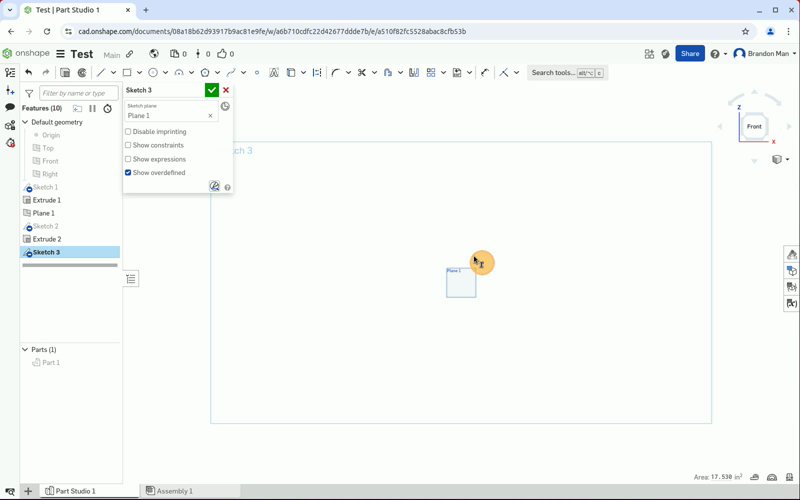
mouse_move(73, 352)
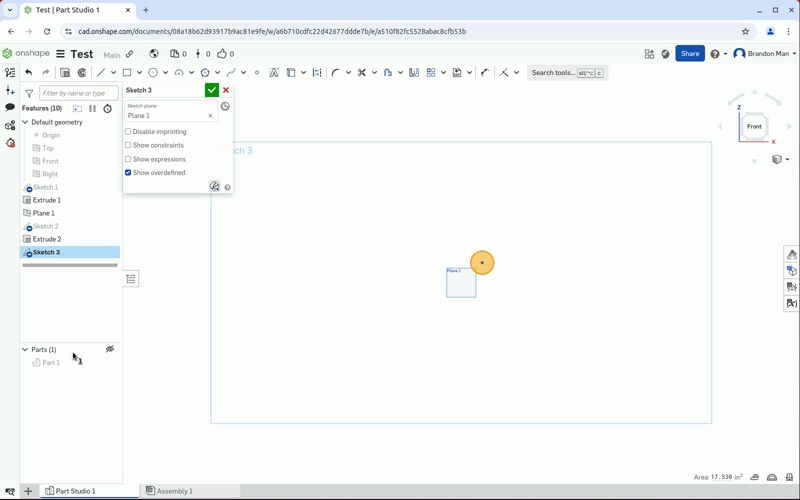
key(shift+y)
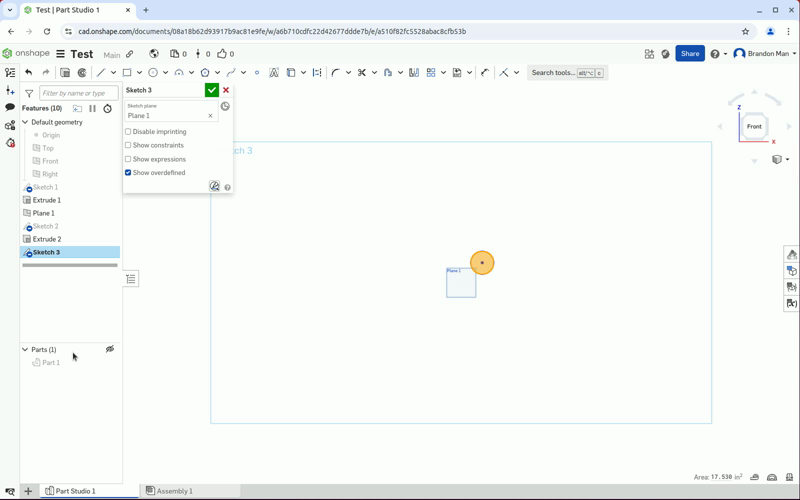
key(shift+e)
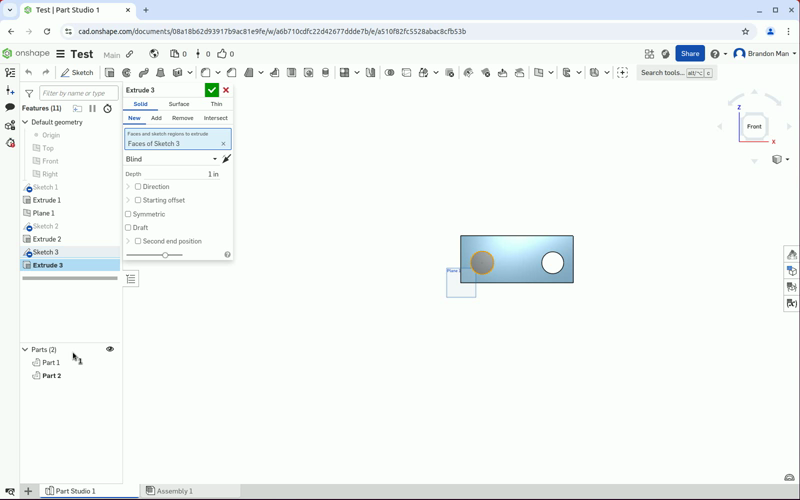
mouse_move(143, 106)
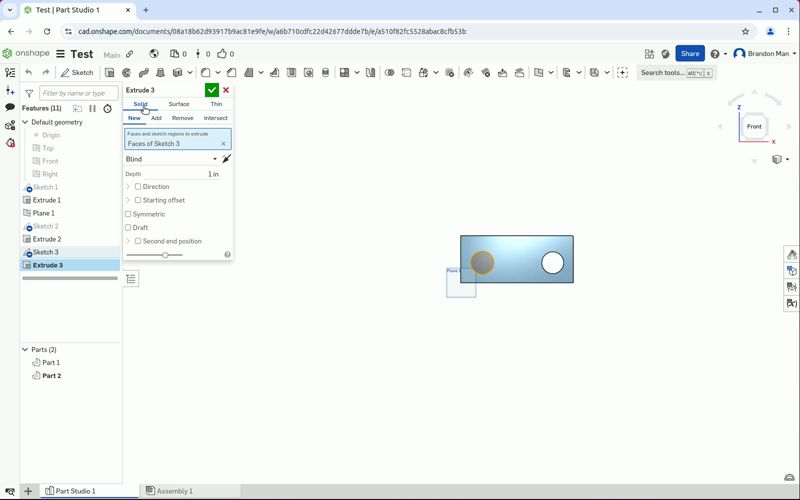
click(143, 106)
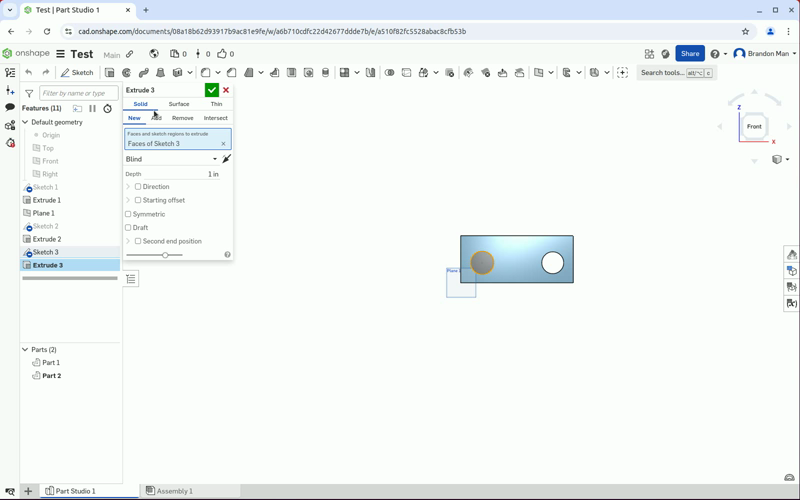
mouse_move(186, 120)
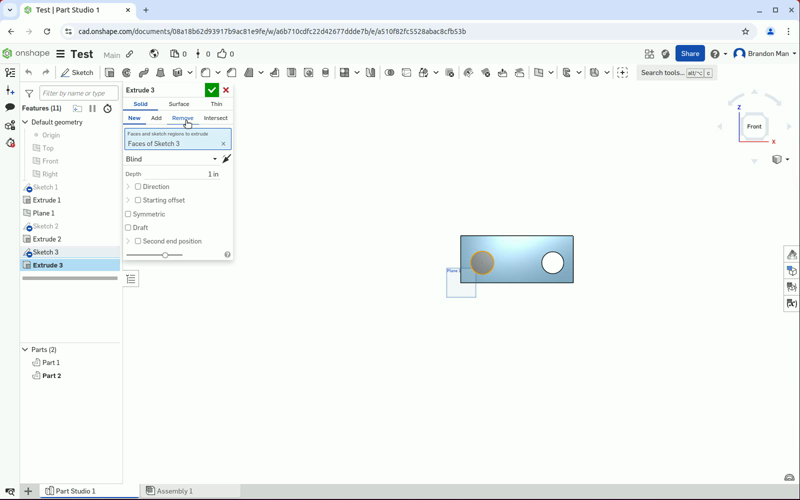
click(186, 120)
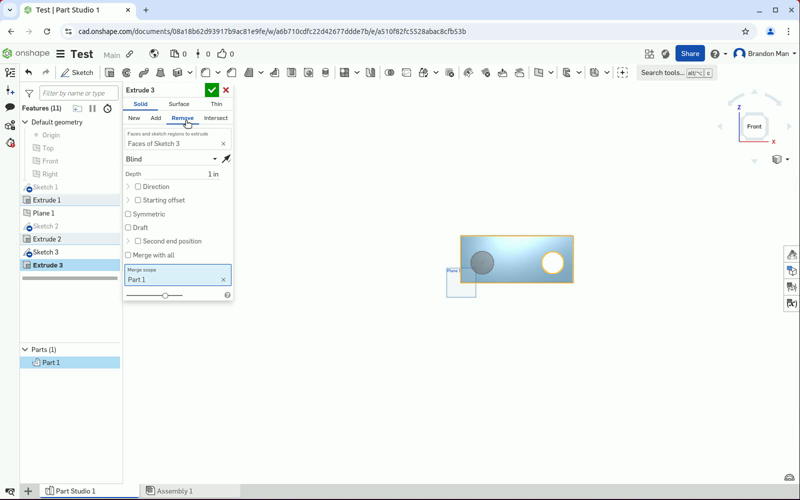
key(tab, 4)
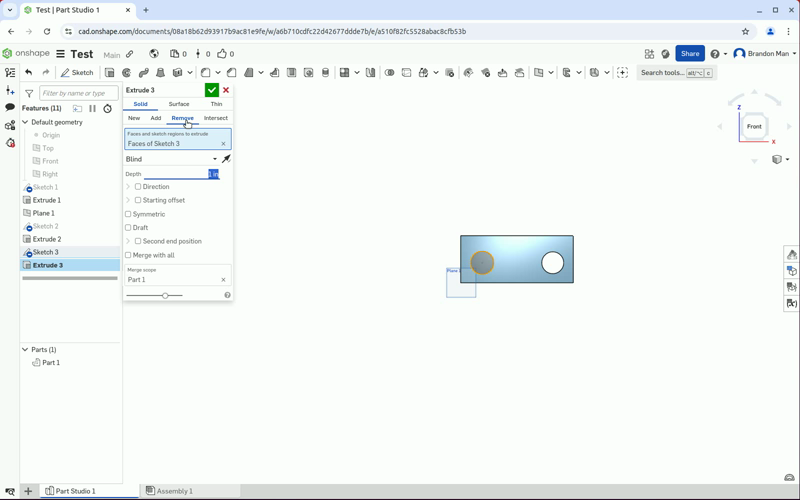
text(2.166)
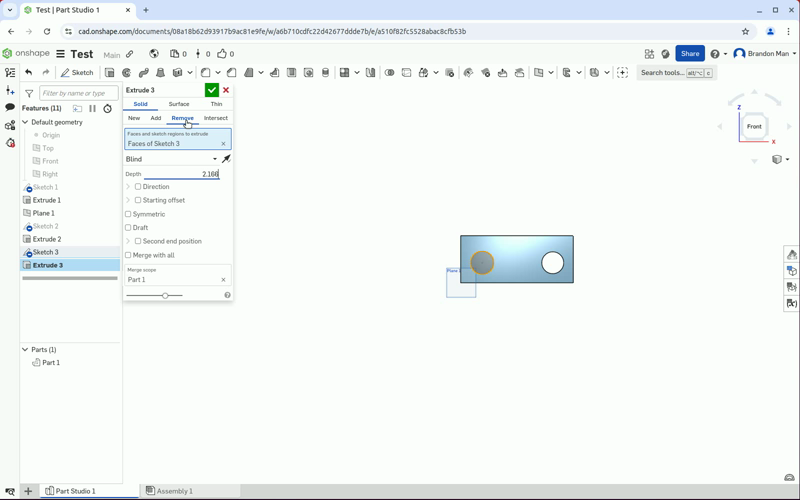
key(tab, 6)
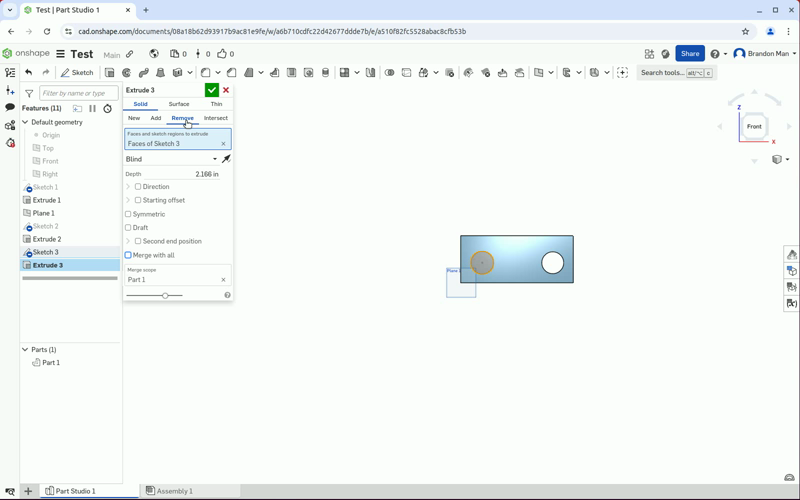
key(space)
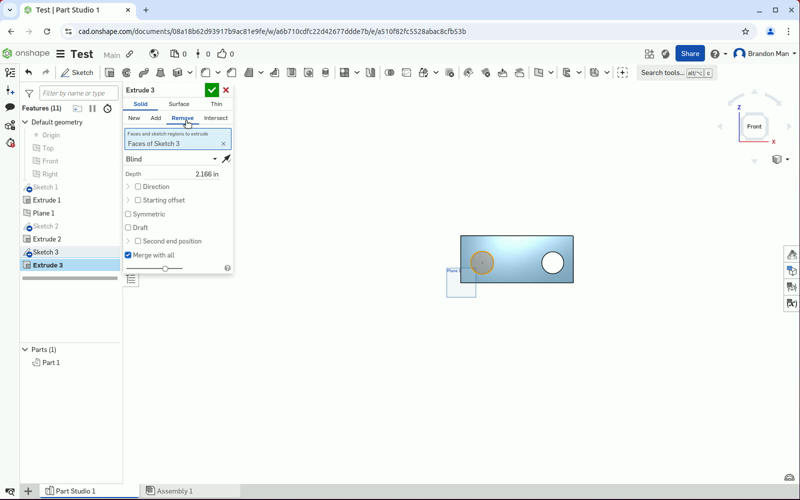
key(enter)
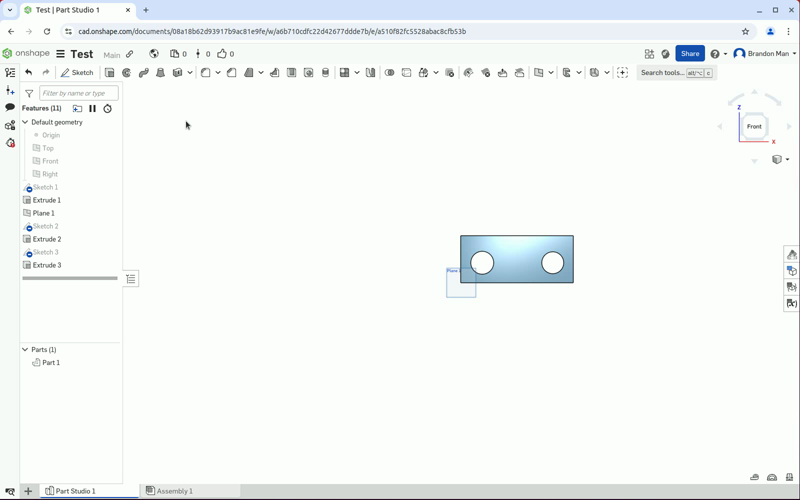
key(shift+h)
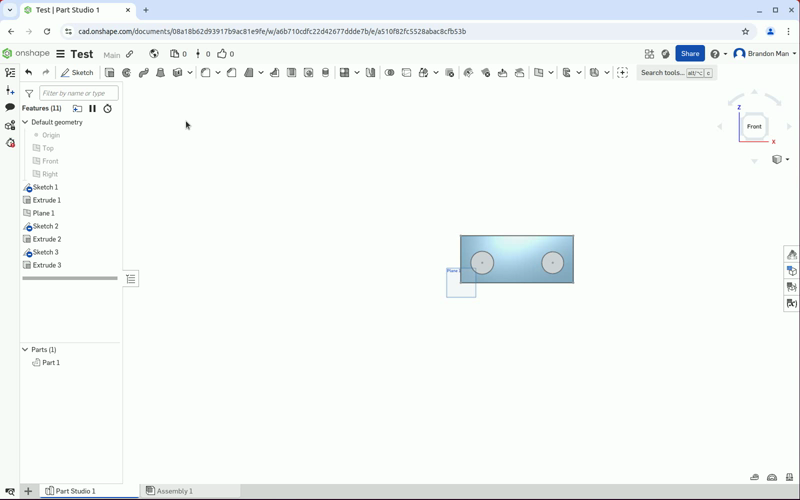
key(shift+h)
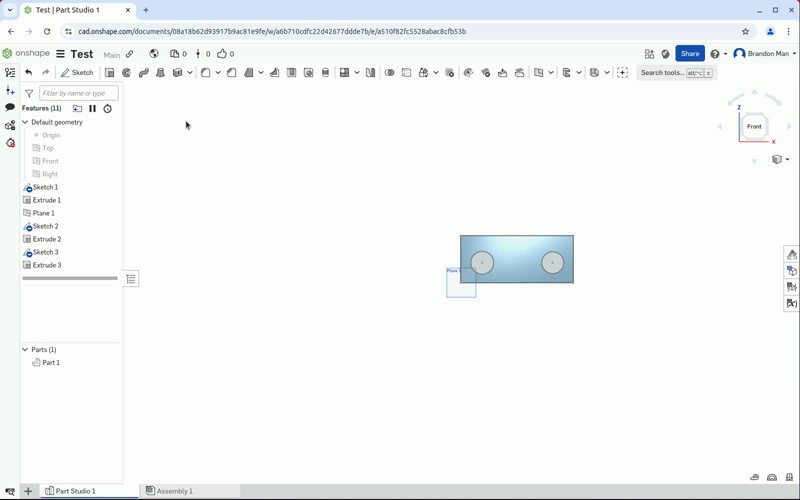
key(shift+7)
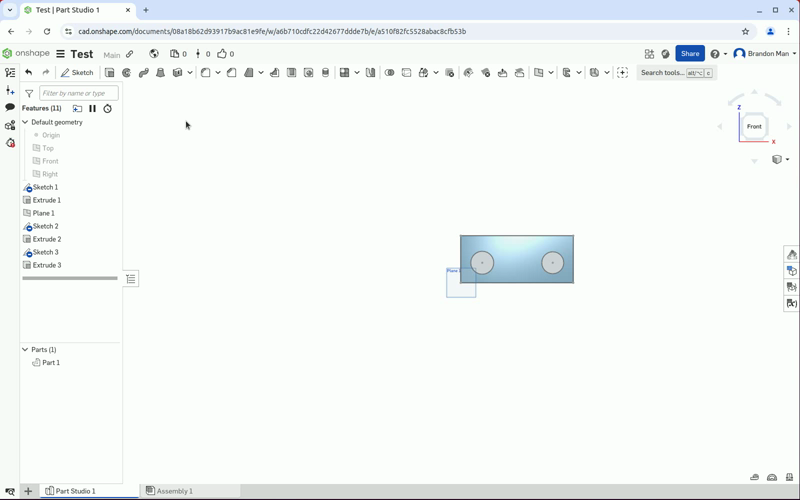
key(left, 2)
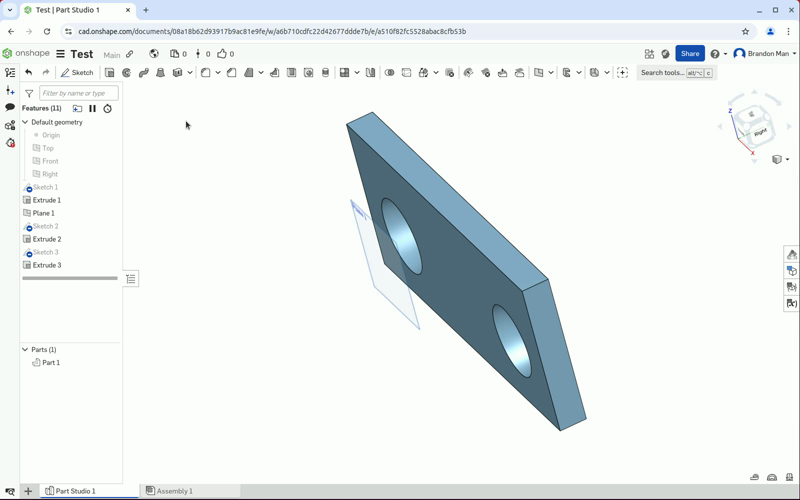
key(down, 2)
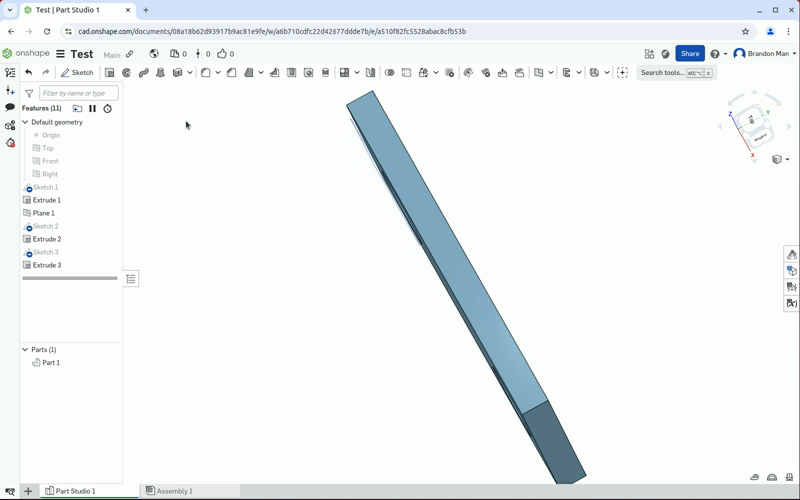
key(up, 2)
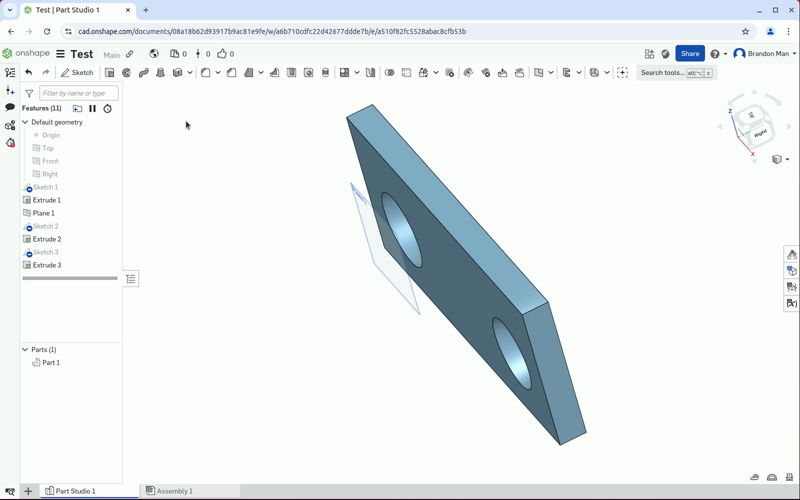
key(right, 2)
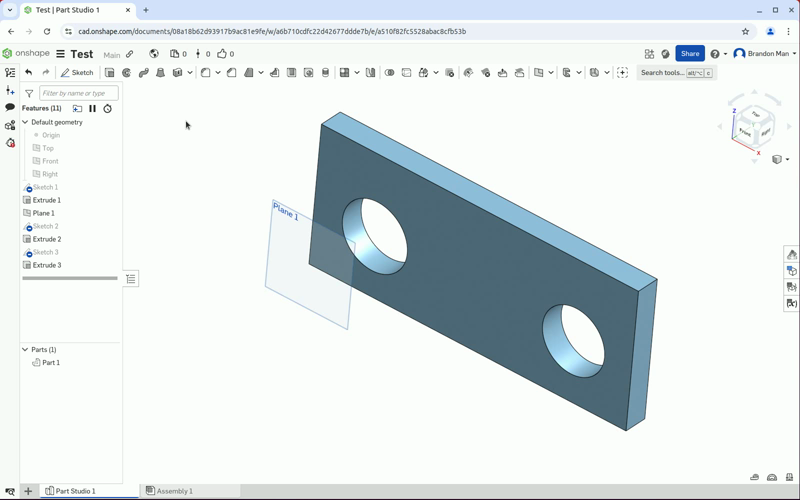
mouse_move(73, 189)
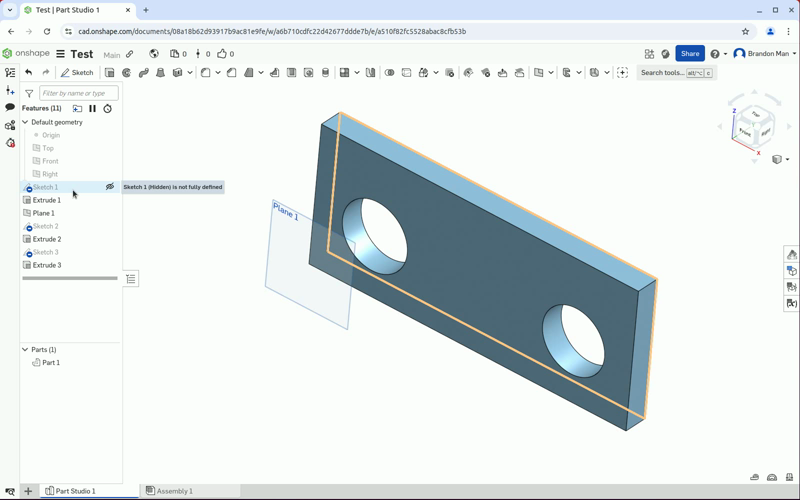
click(73, 189)